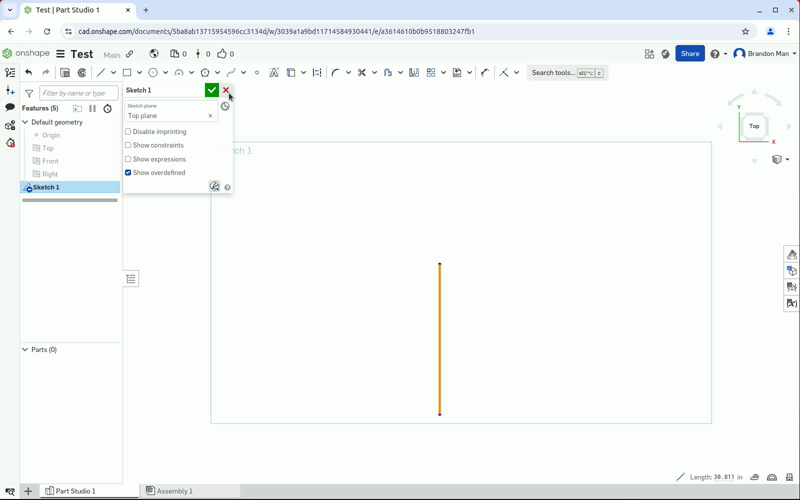
key(shift+h)
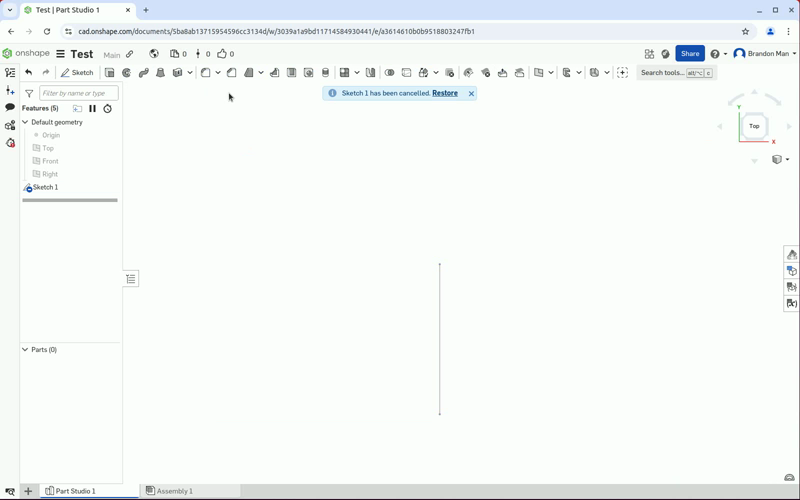
key(shift+s)
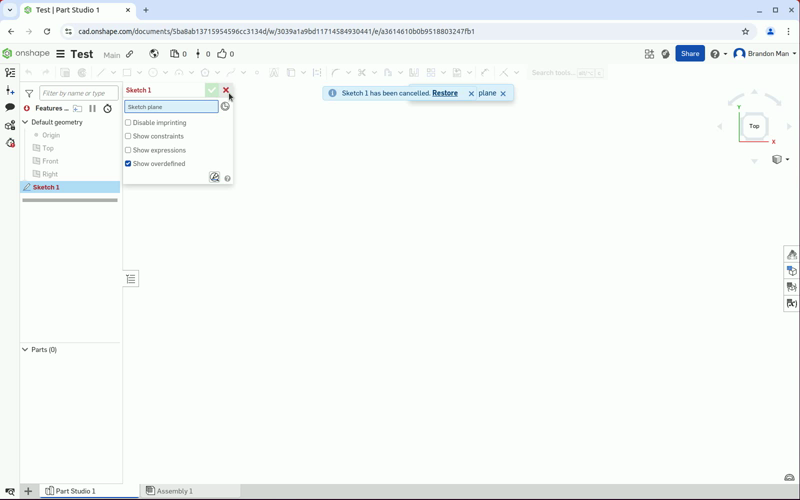
mouse_move(73, 150)
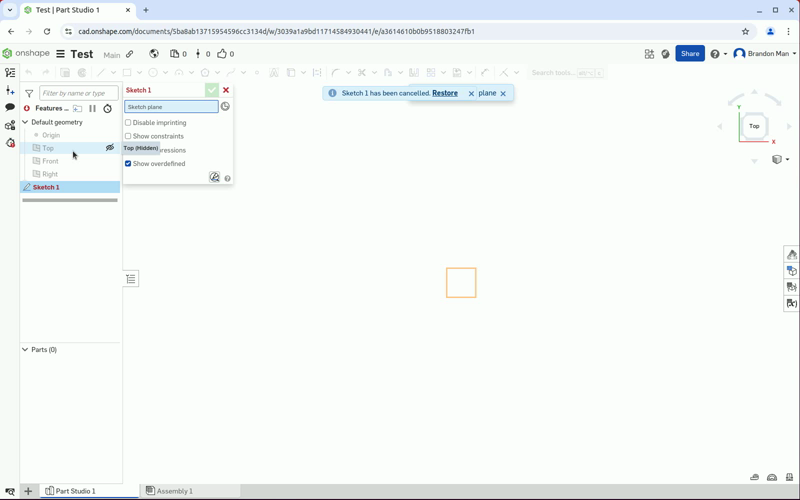
click(73, 150)
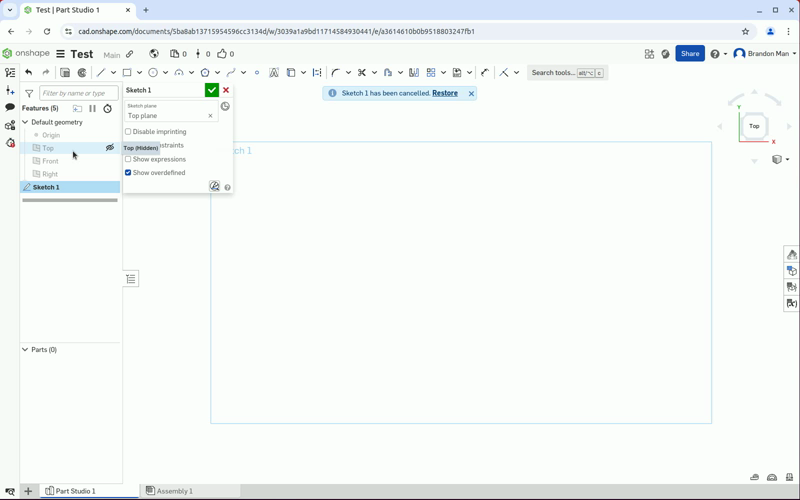
mouse_move(73, 352)
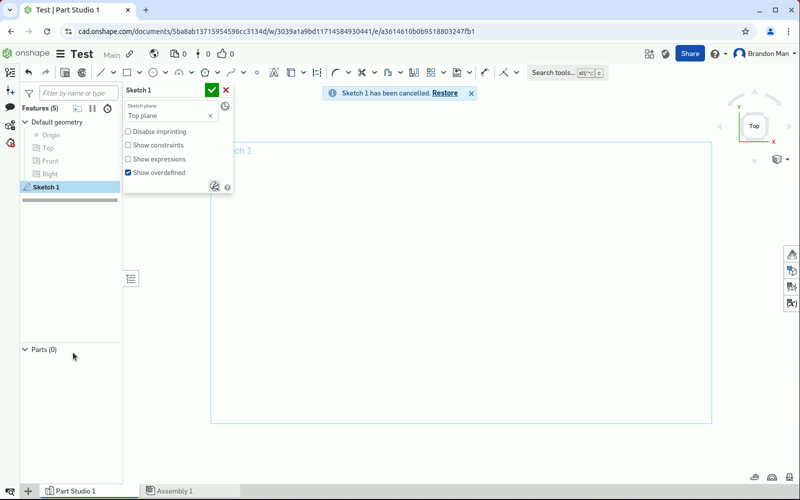
key(y)
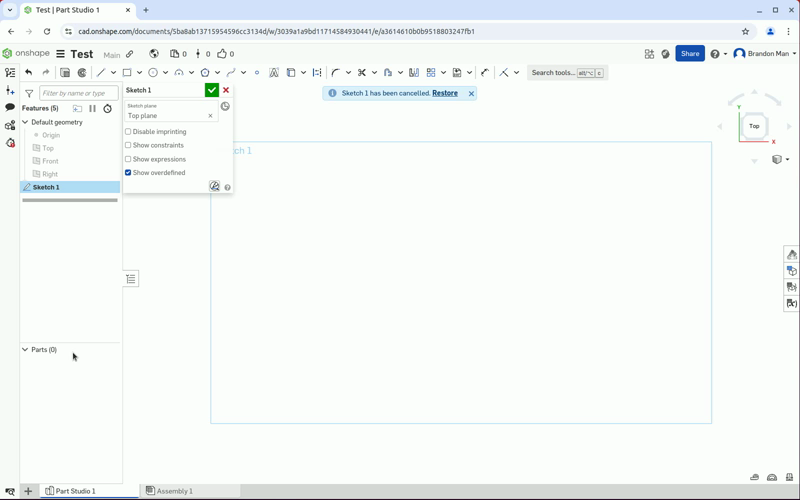
key(c)
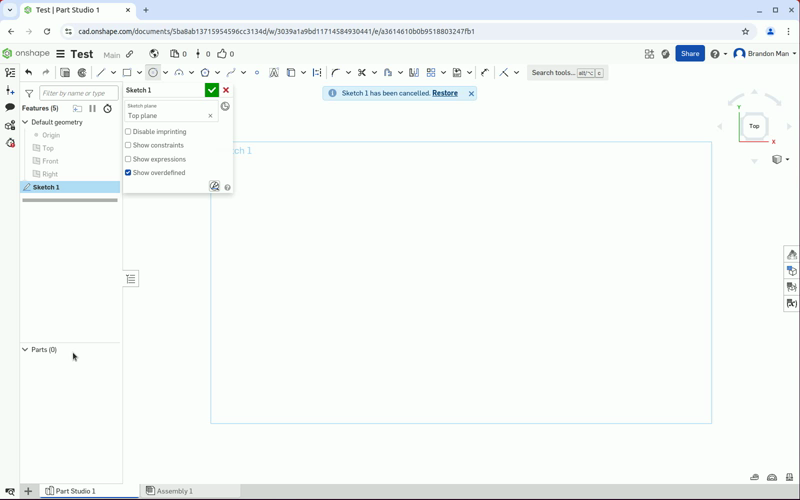
key_down(shift)
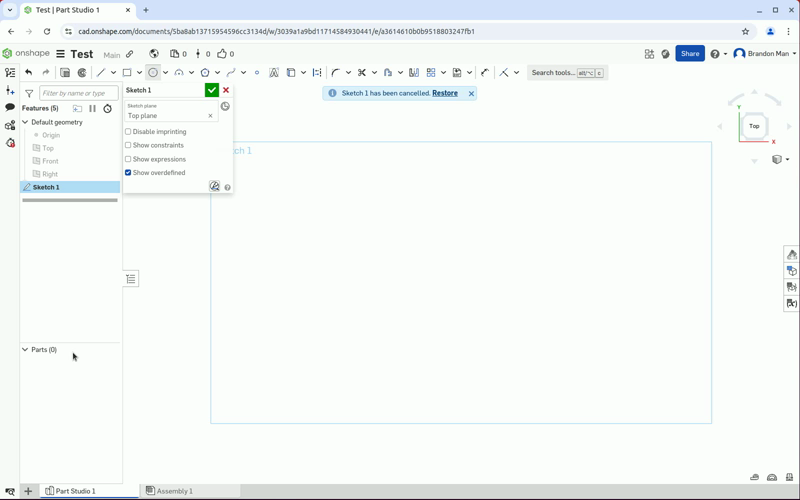
mouse_move(461, 282)
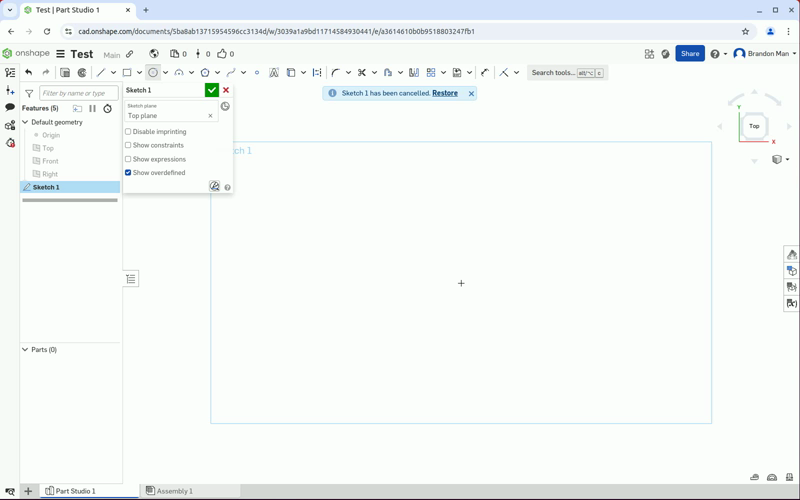
click(461, 282)
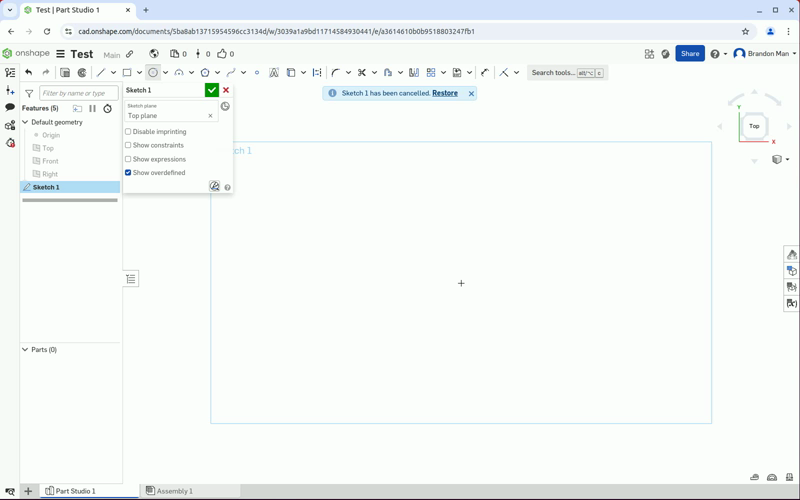
key_up(shift)
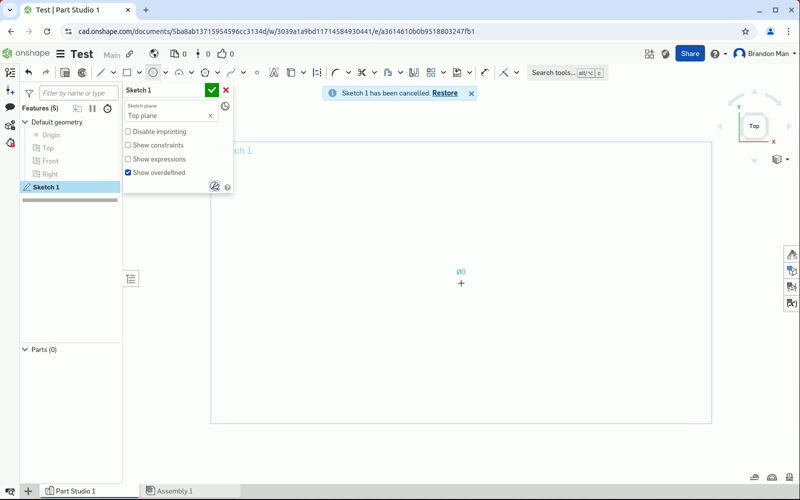
mouse_move(574, 282)
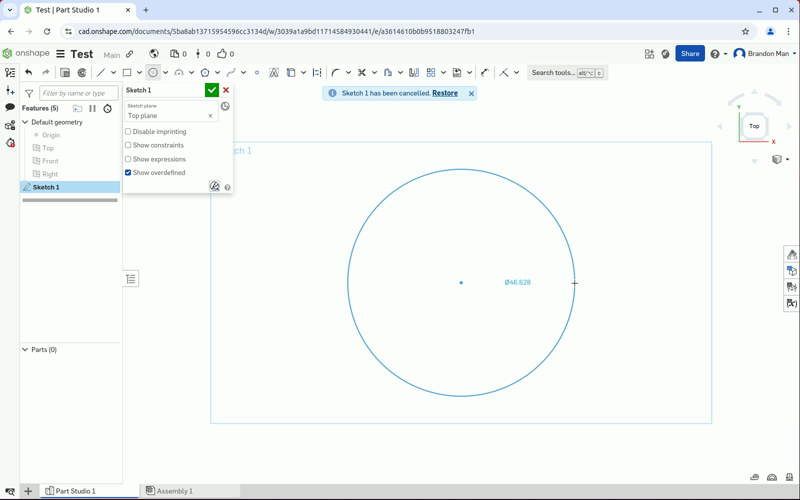
click(574, 282)
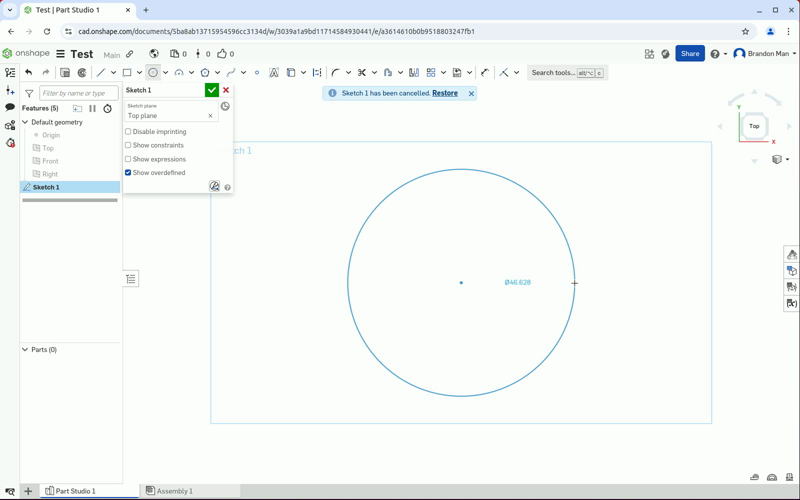
key(esc)
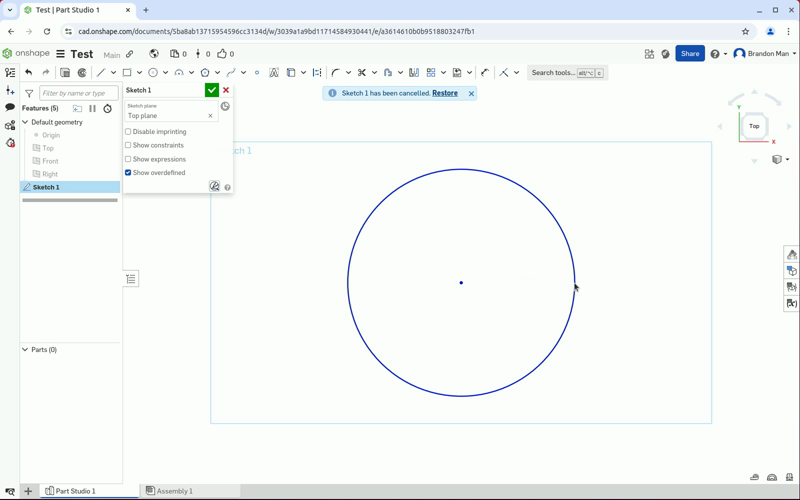
mouse_move(461, 324)
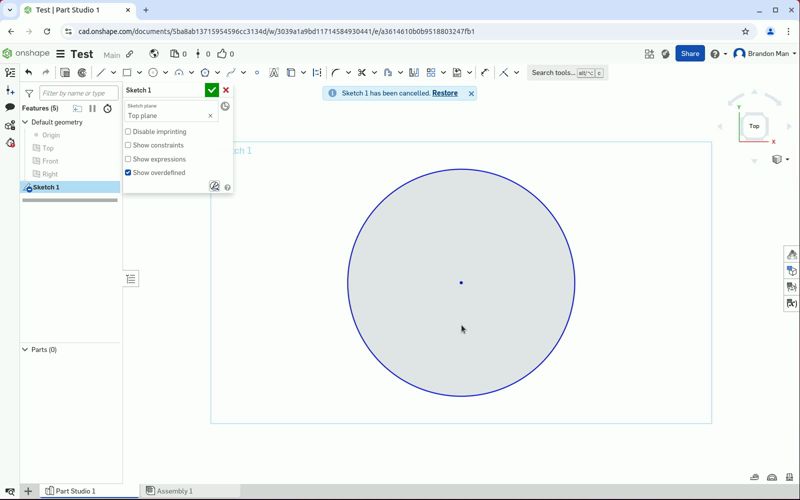
click(461, 324)
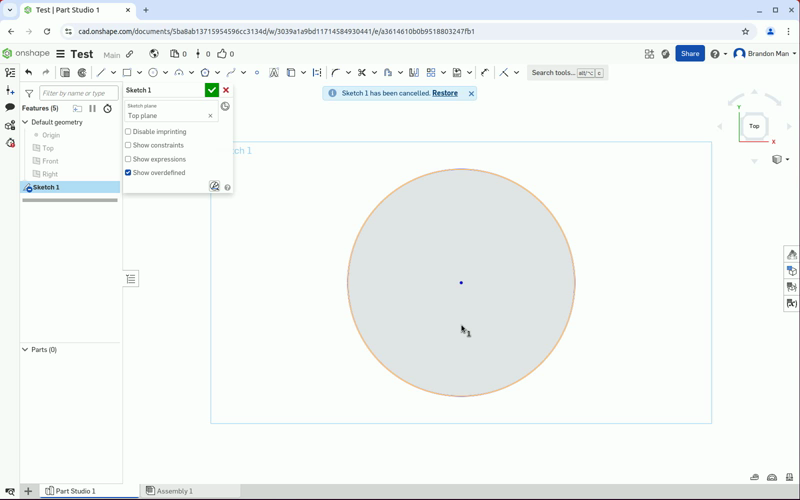
mouse_move(73, 352)
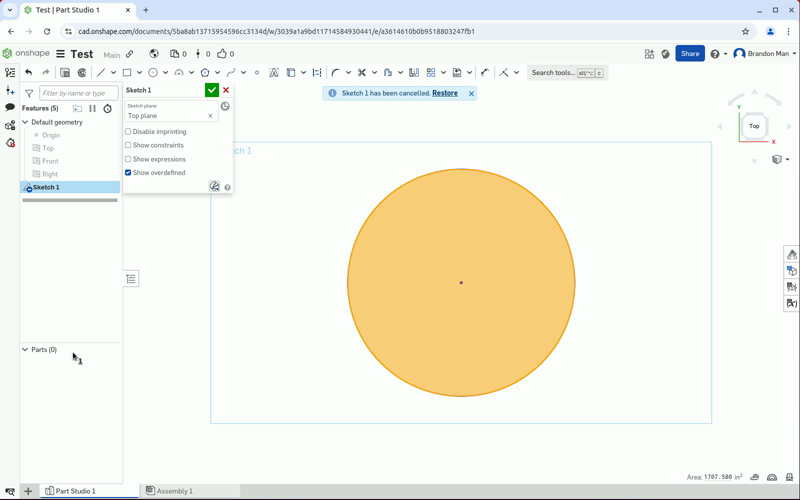
key(shift+y)
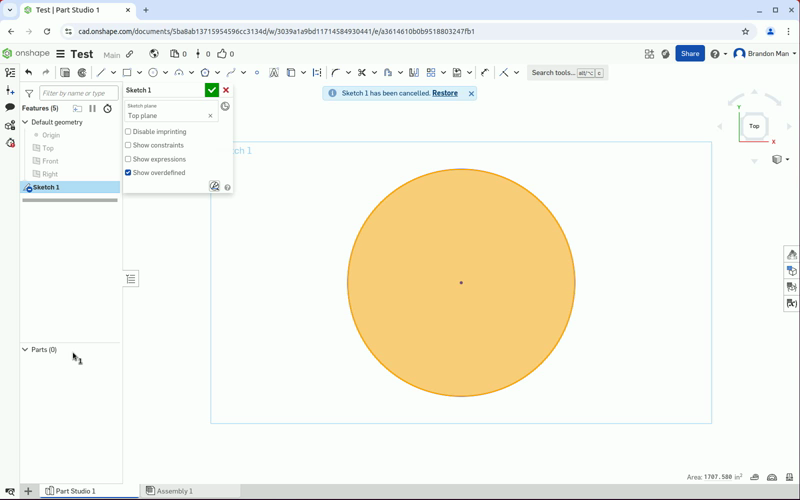
key(shift+e)
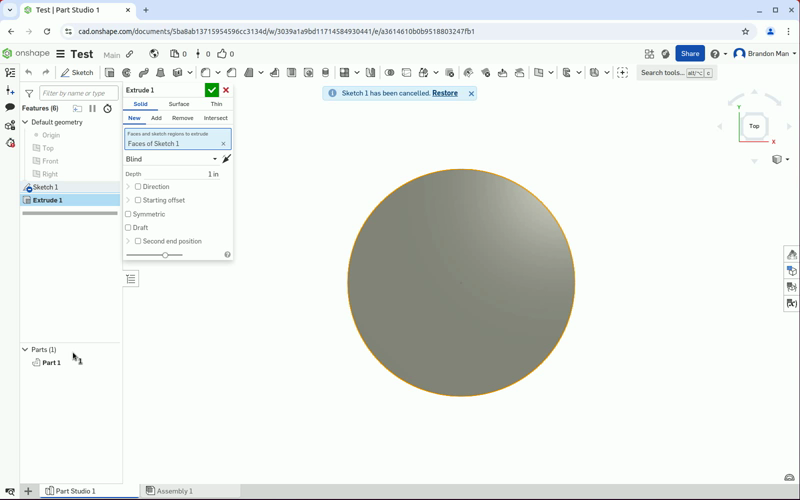
mouse_move(143, 106)
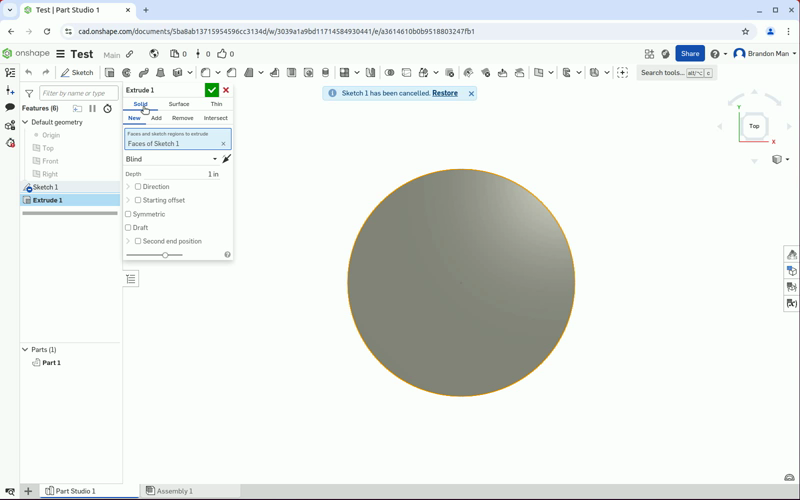
click(143, 106)
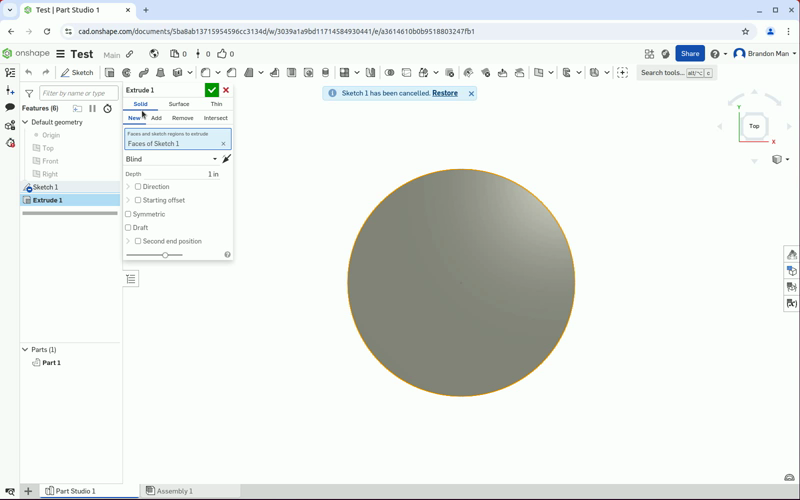
mouse_move(137, 120)
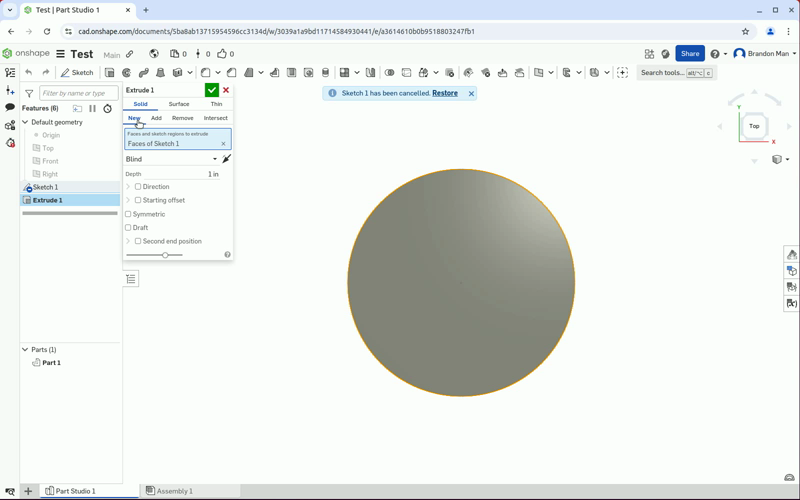
click(137, 120)
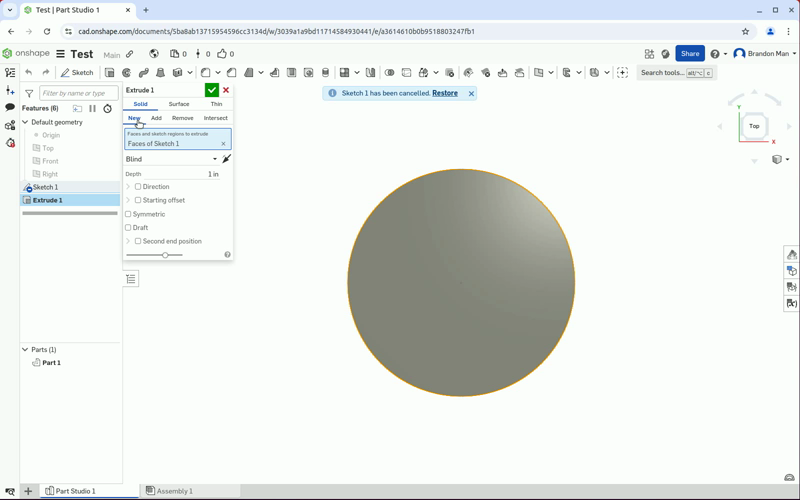
key(tab, 4)
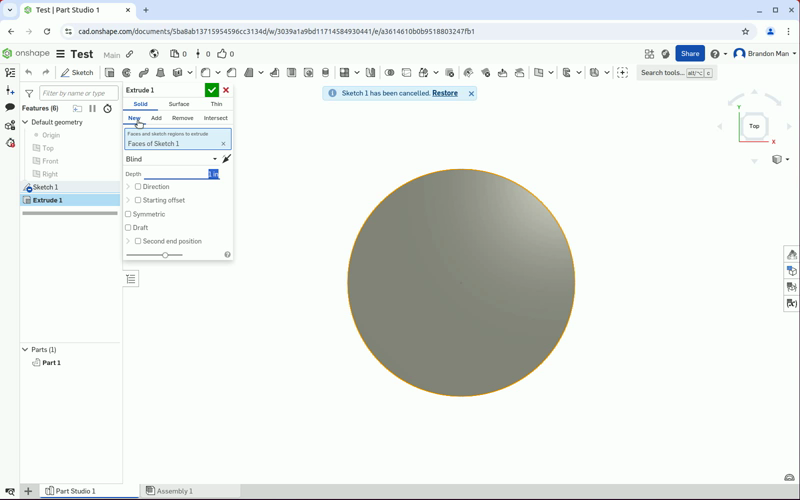
text(3.37)
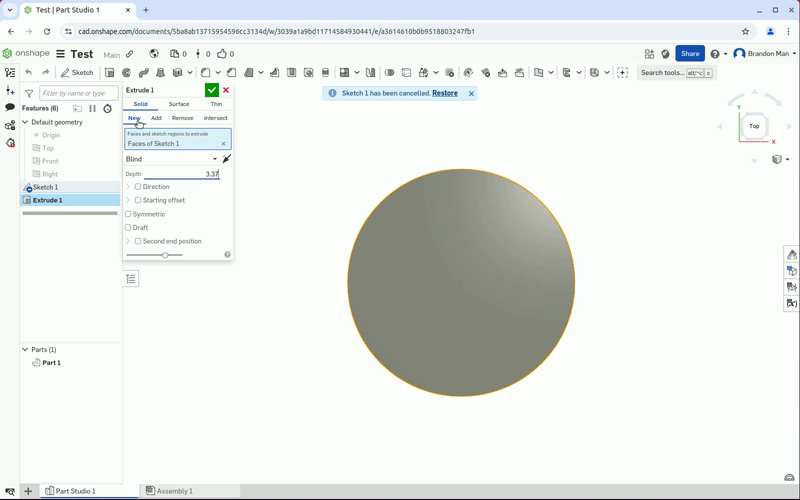
key(enter)
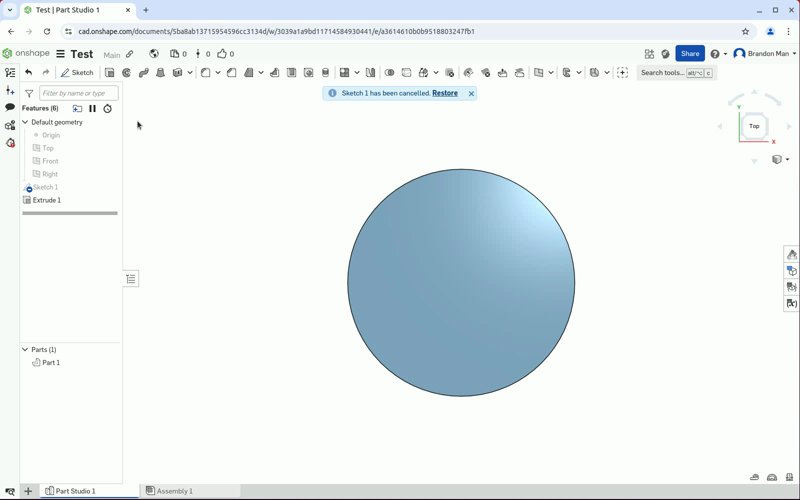
key(shift+h)
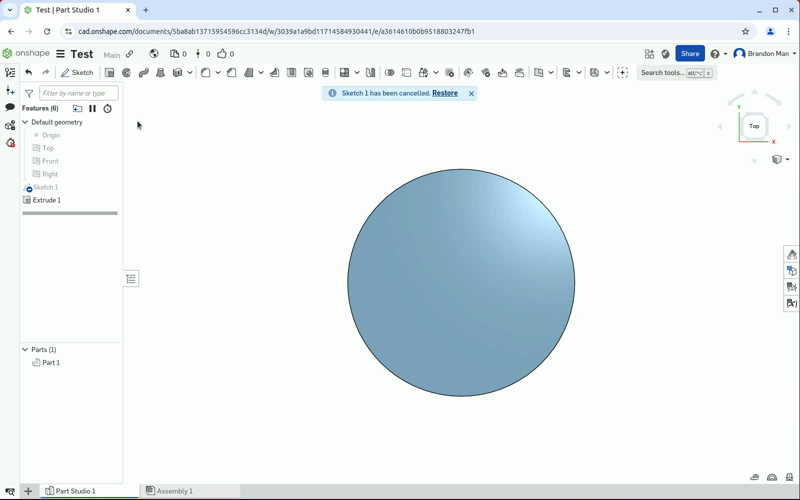
key(shift+h)
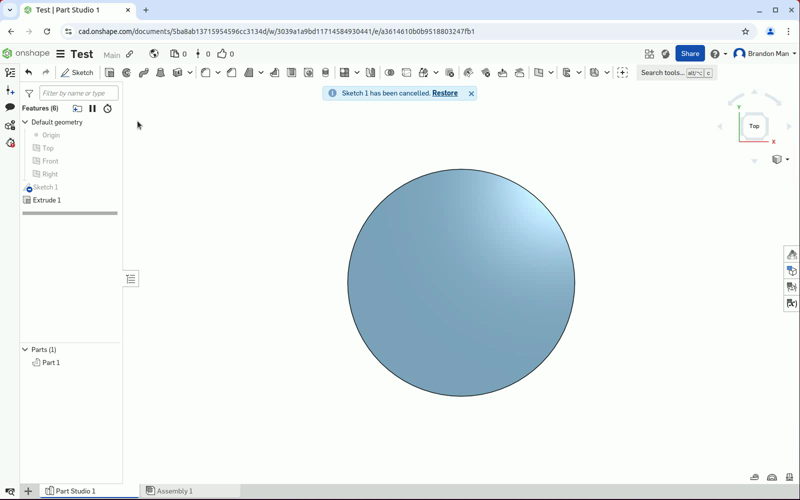
mouse_move(73, 189)
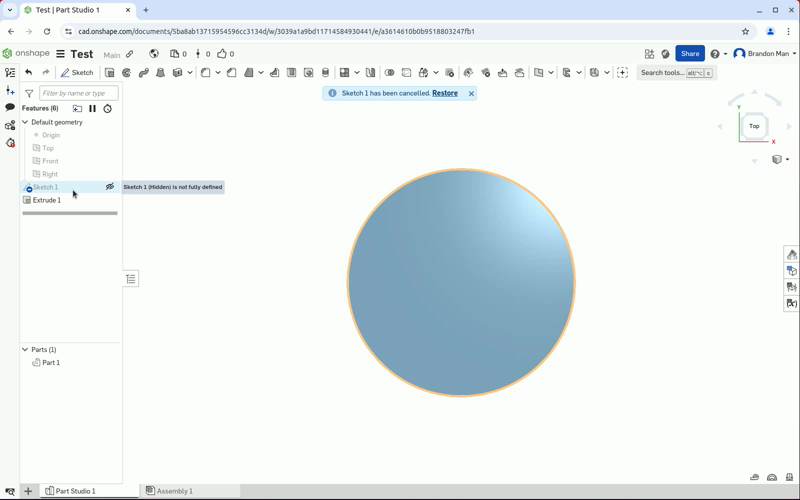
click(73, 189)
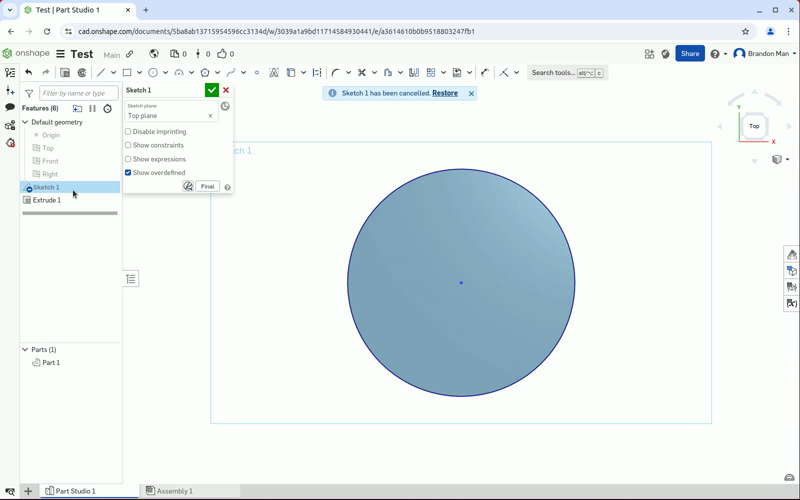
mouse_move(229, 92)
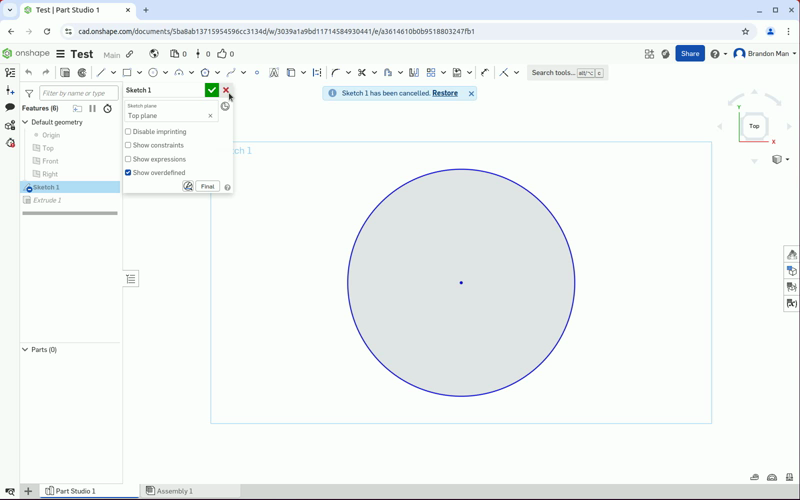
click(229, 92)
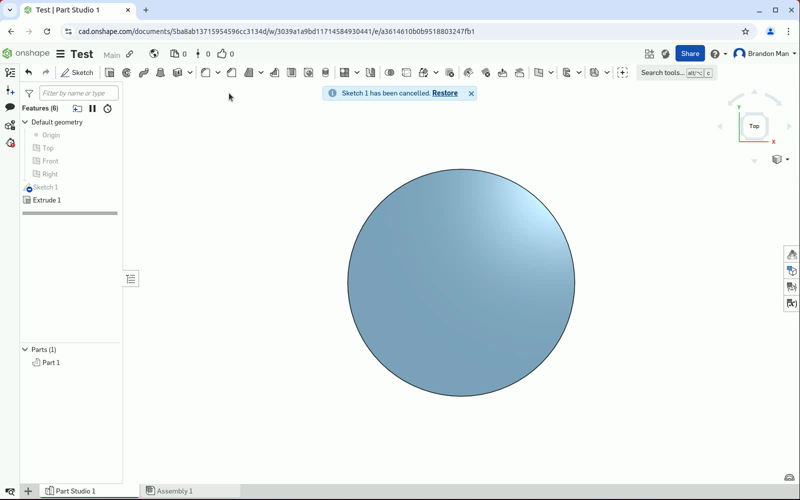
mouse_move(541, 75)
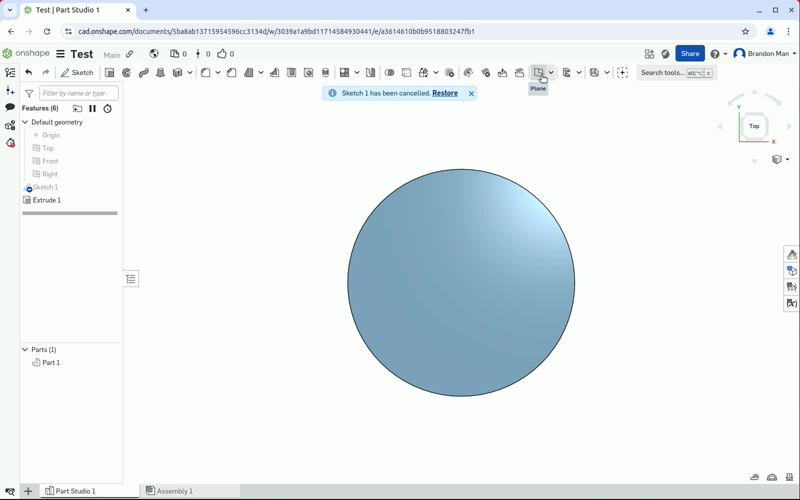
click(541, 75)
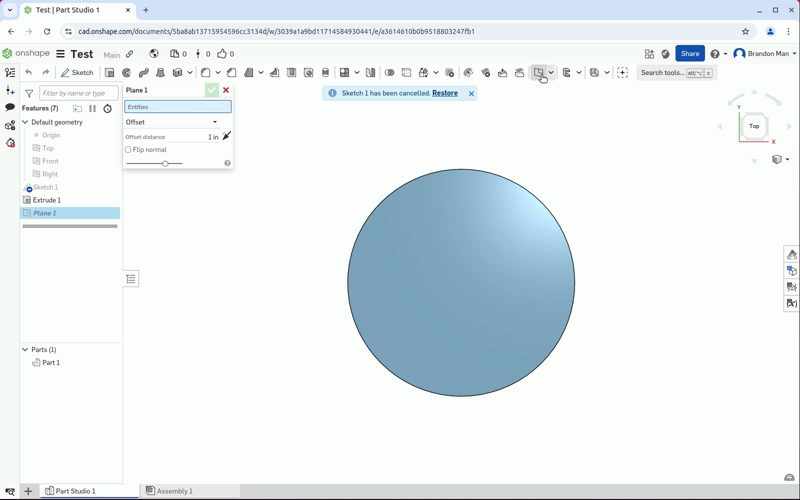
mouse_move(73, 150)
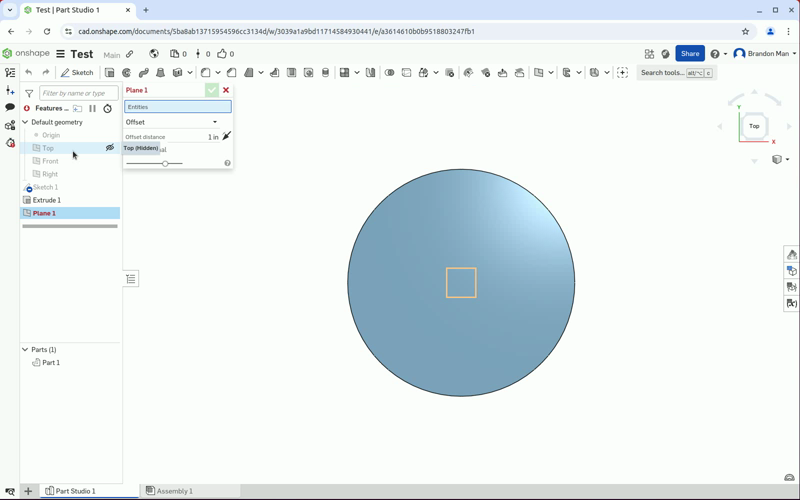
click(73, 150)
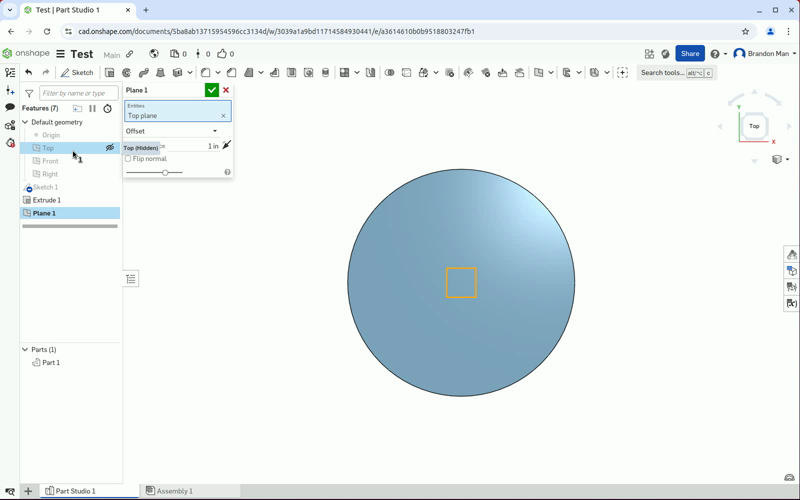
key(tab, 2)
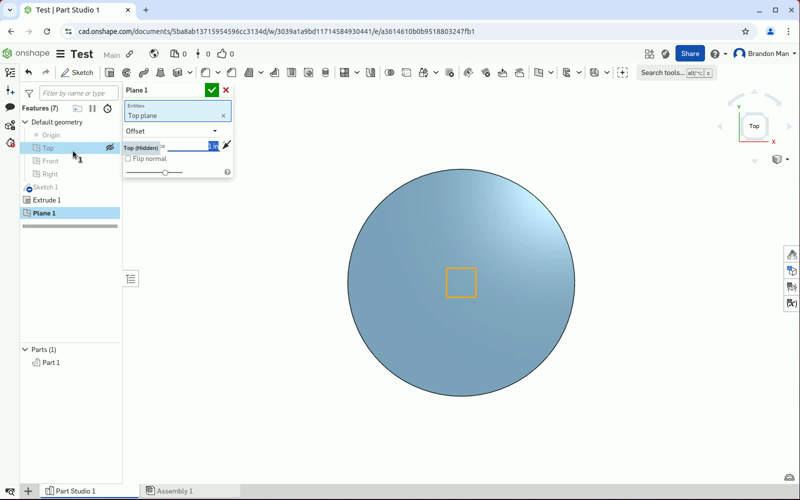
text(3.358)
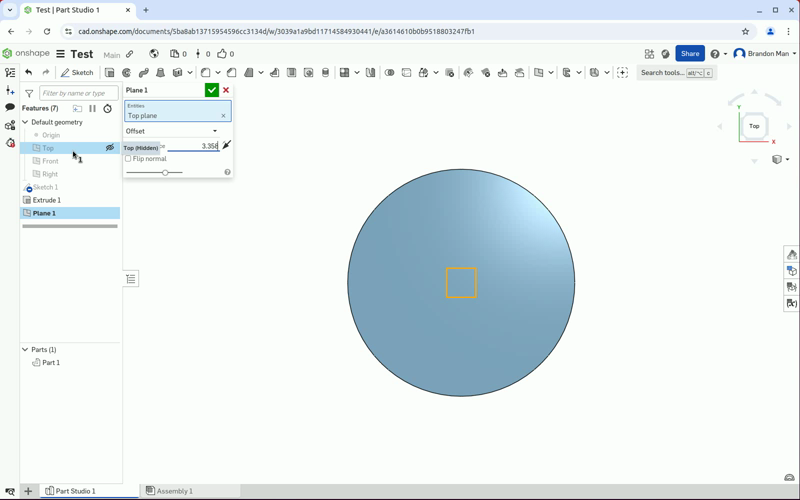
key(enter, 2)
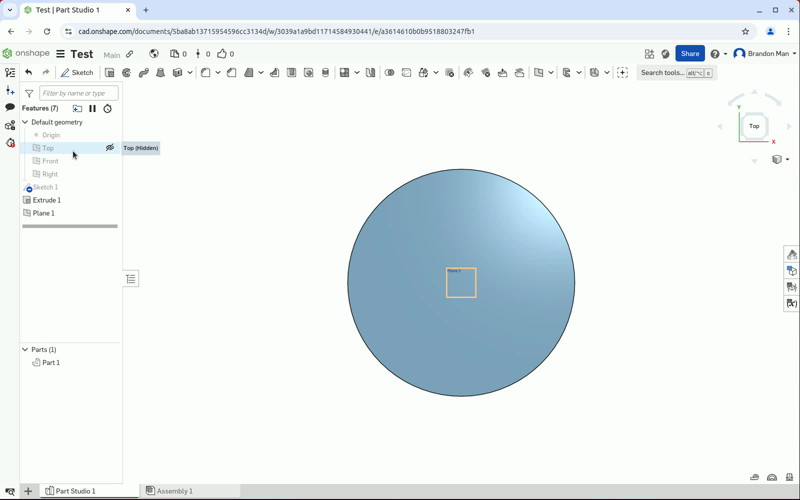
key(shift+s)
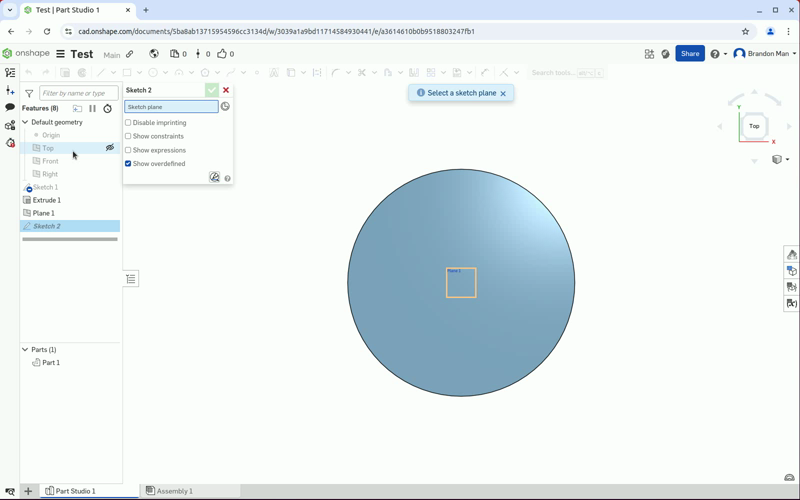
mouse_move(73, 215)
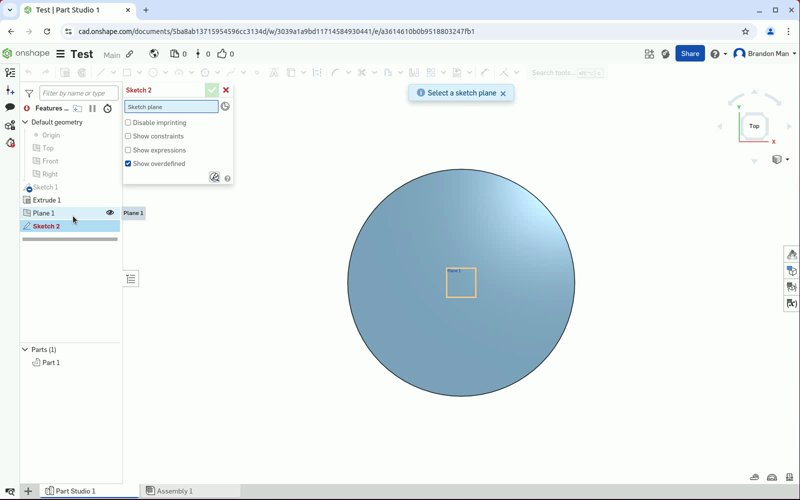
click(73, 215)
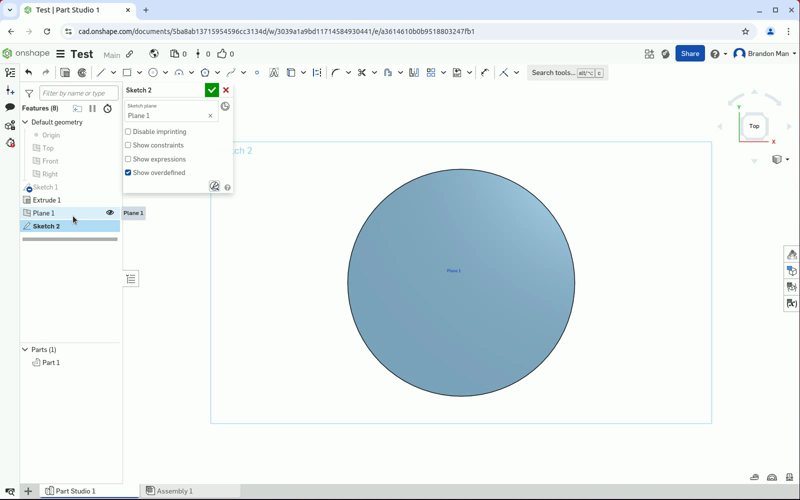
mouse_move(73, 352)
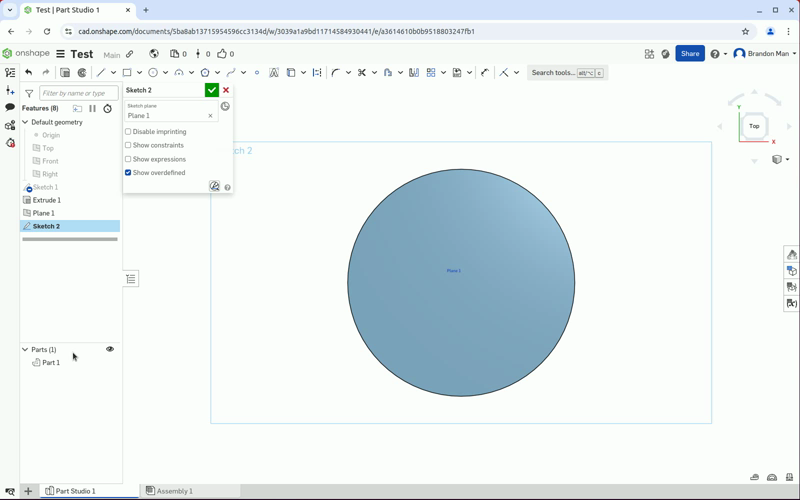
key(y)
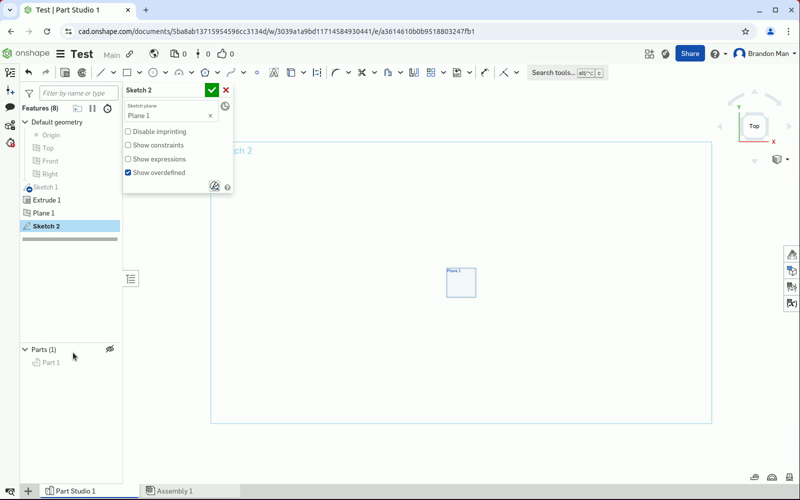
key(c)
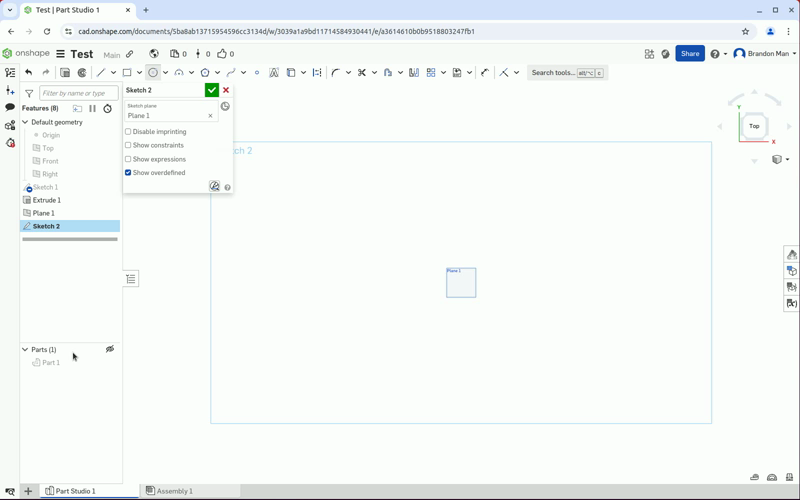
key_down(shift)
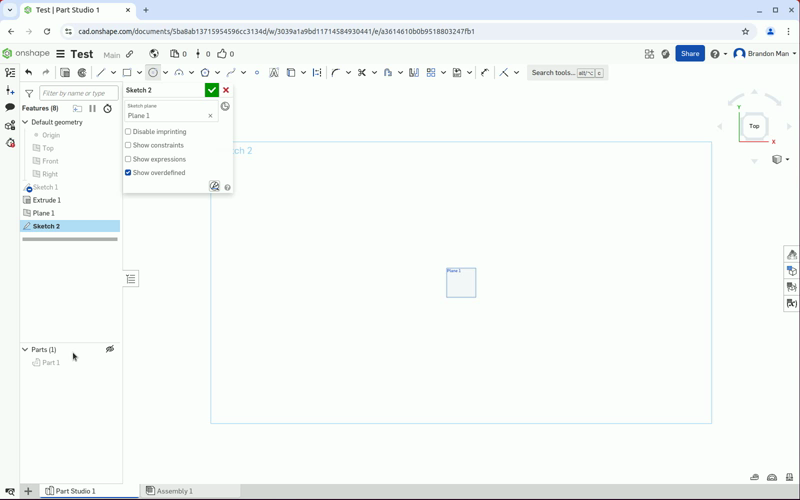
mouse_move(461, 282)
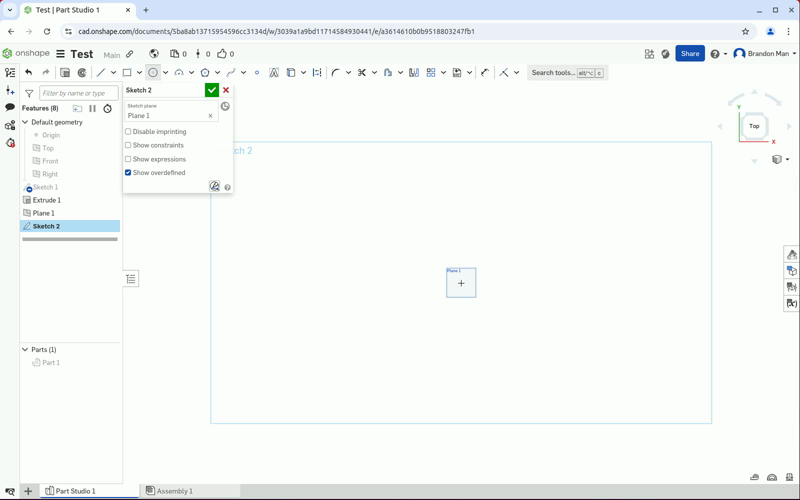
click(461, 282)
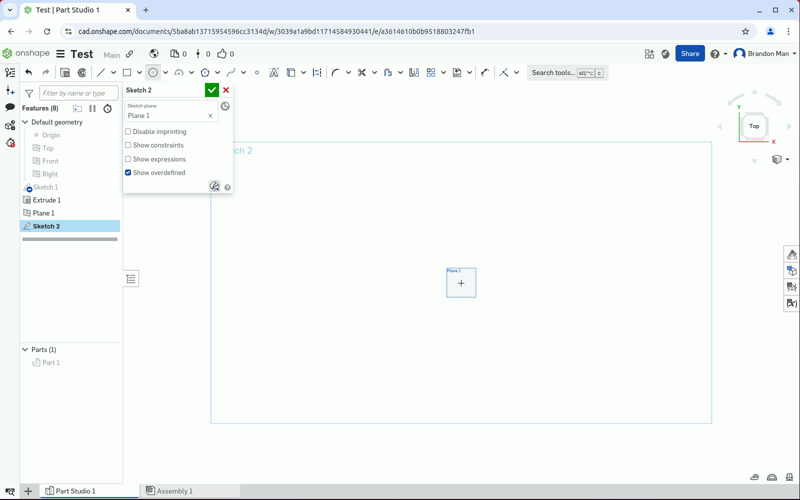
key_up(shift)
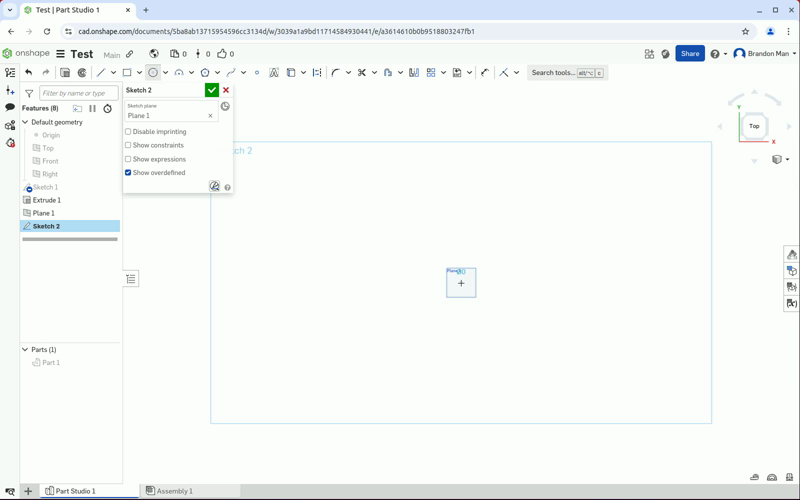
mouse_move(504, 282)
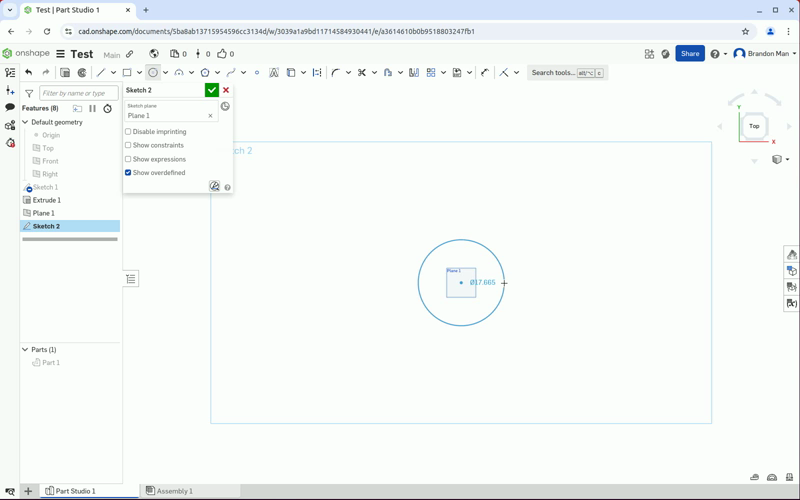
click(504, 282)
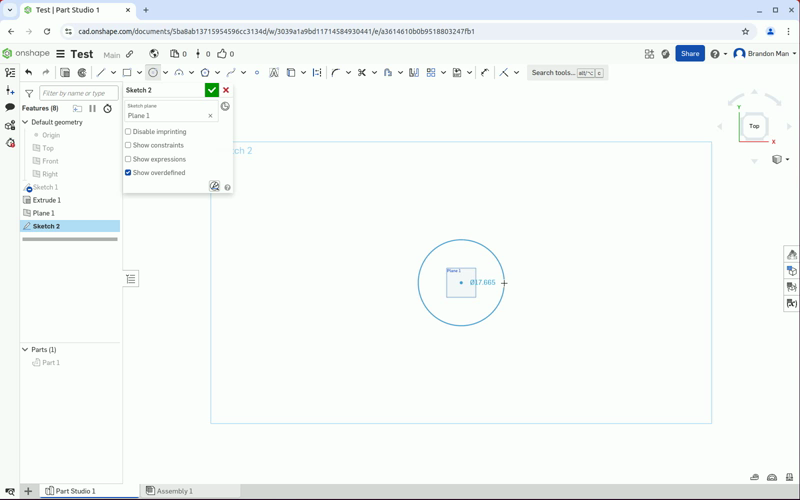
key(esc)
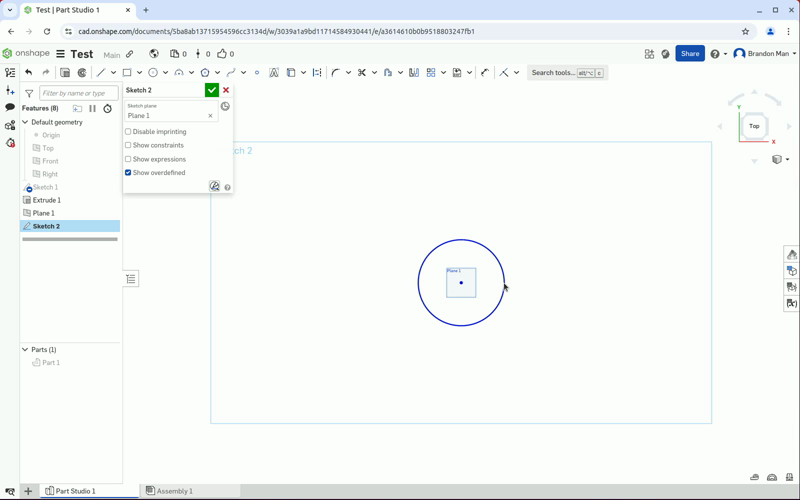
mouse_move(437, 287)
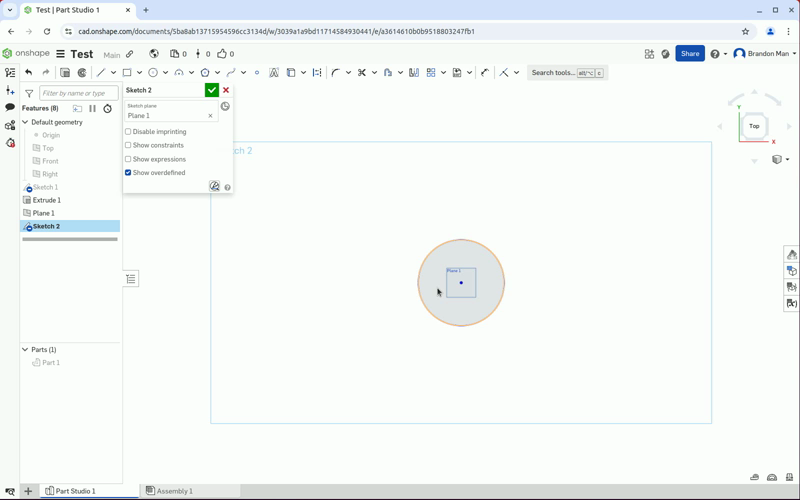
click(437, 287)
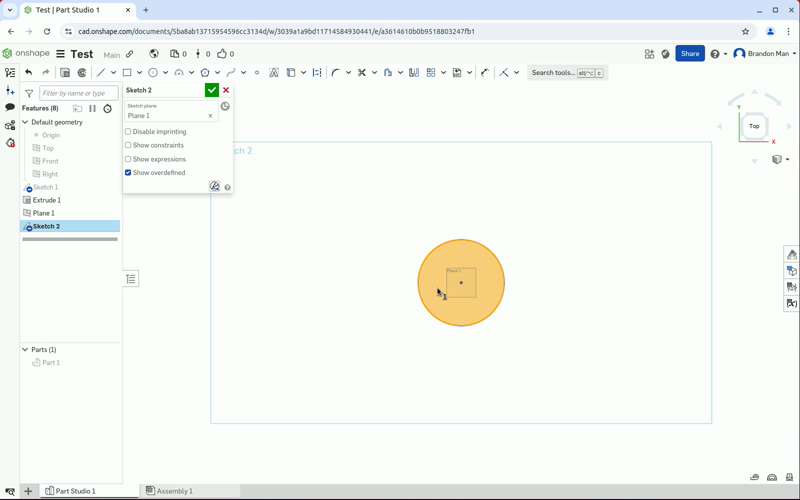
mouse_move(73, 352)
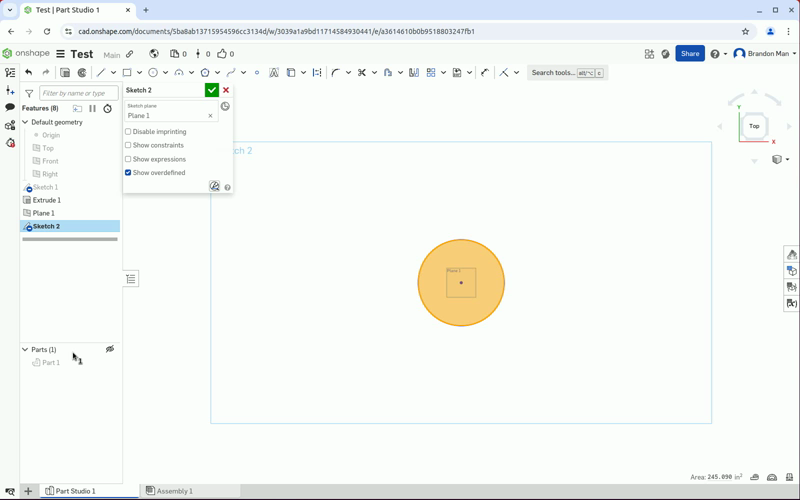
key(shift+y)
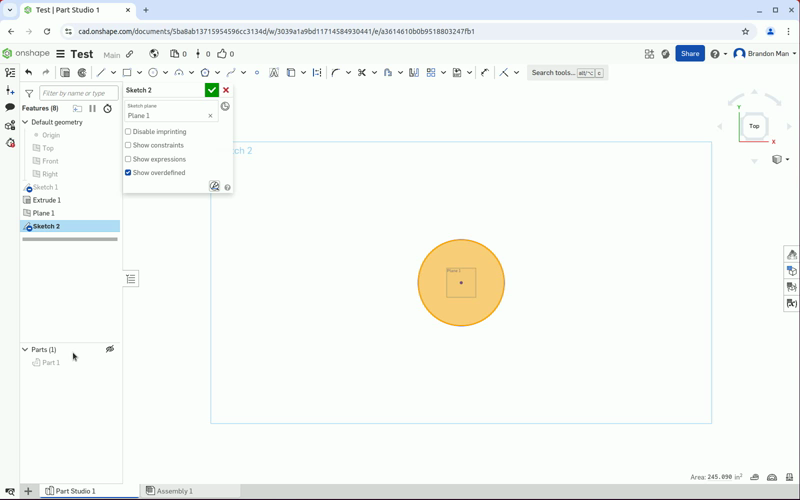
key(shift+e)
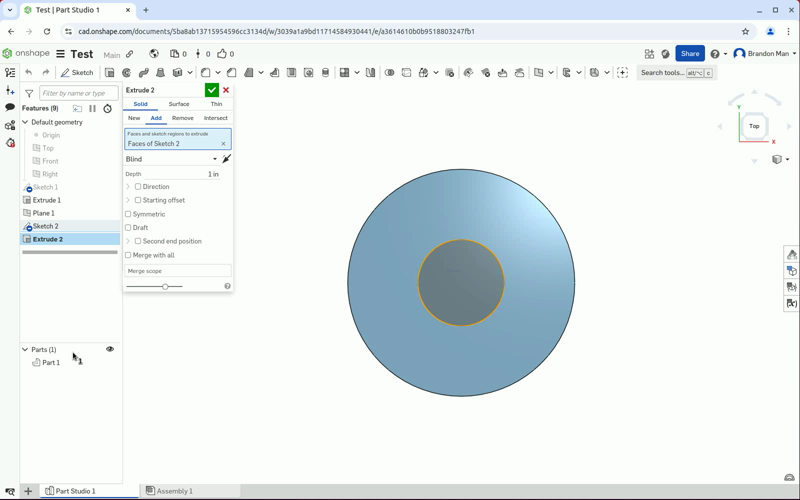
mouse_move(143, 106)
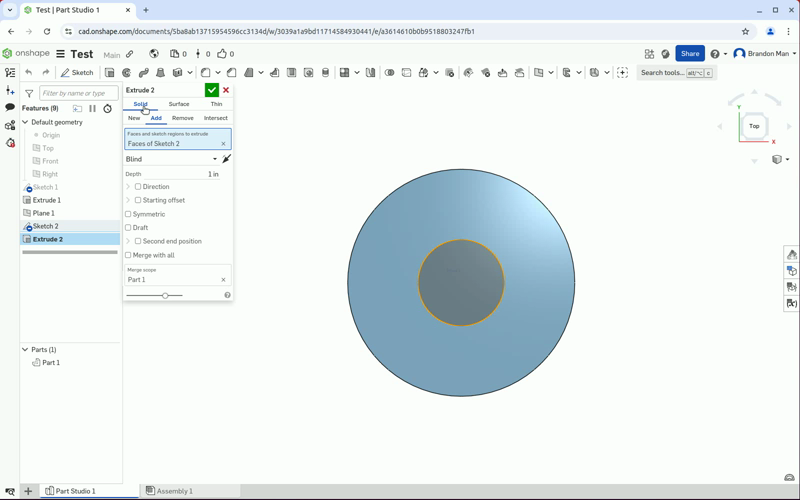
click(143, 106)
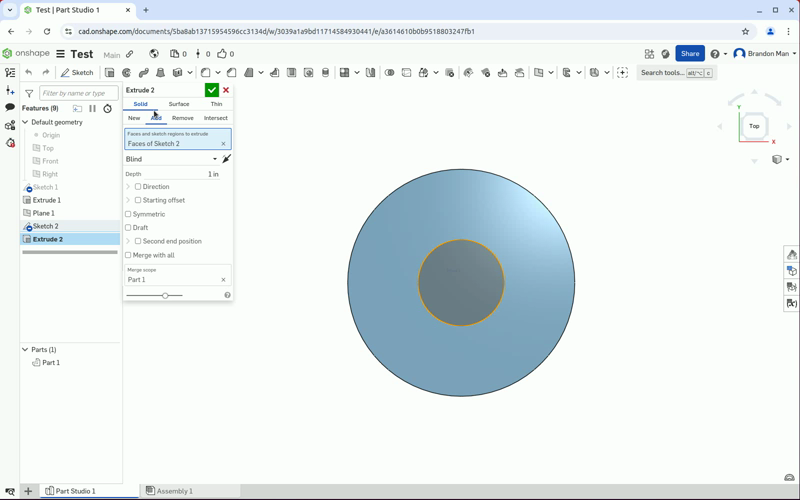
mouse_move(186, 120)
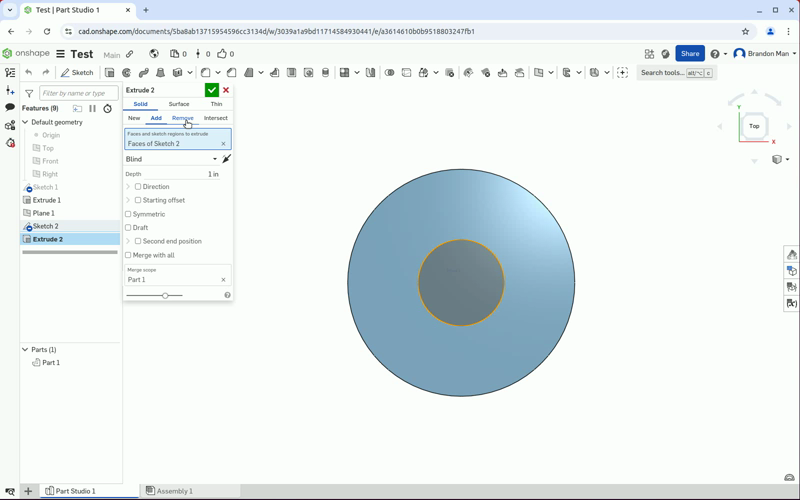
click(186, 120)
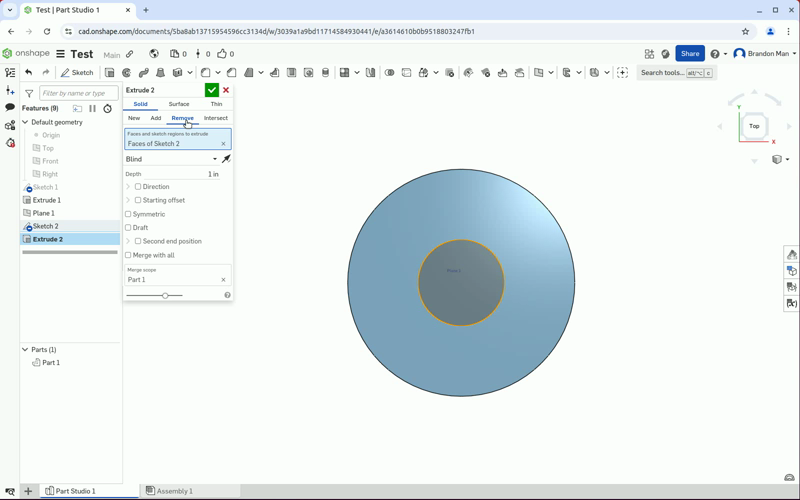
key(tab, 4)
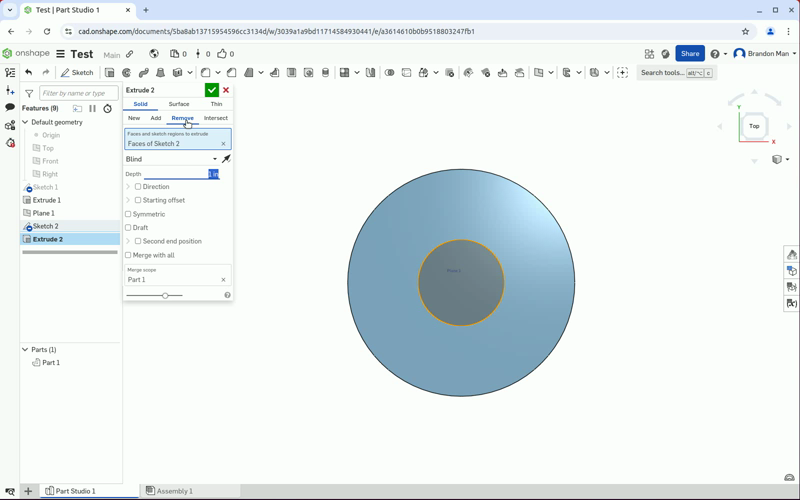
text(3.37)
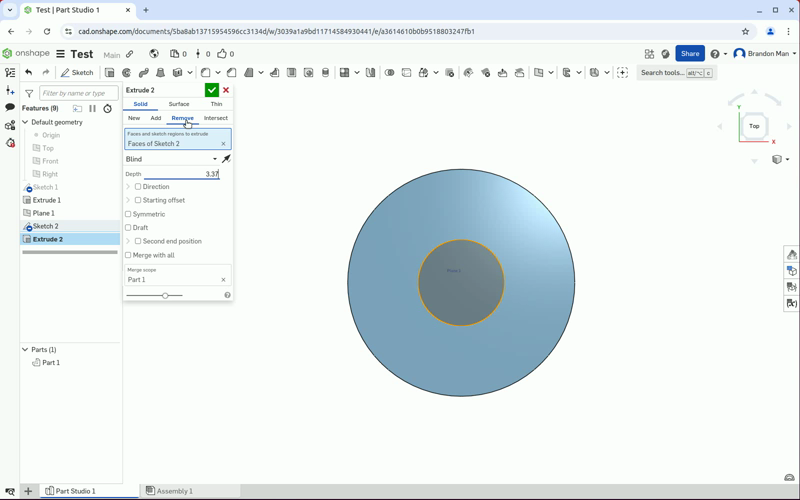
key(tab, 6)
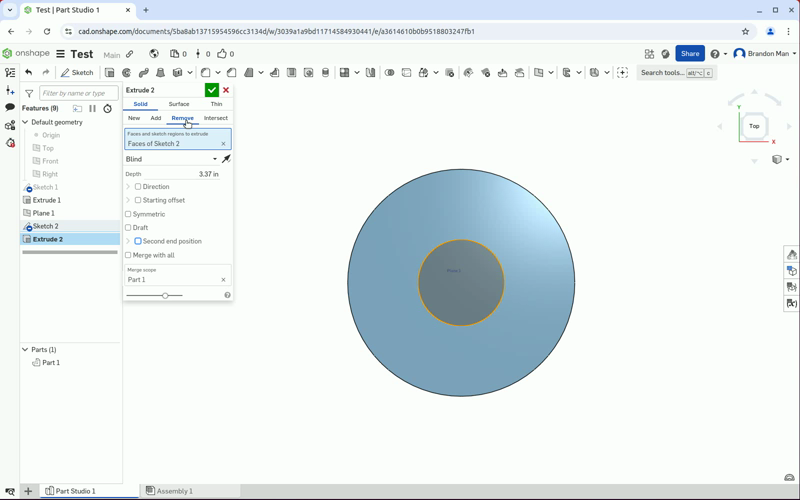
key(space)
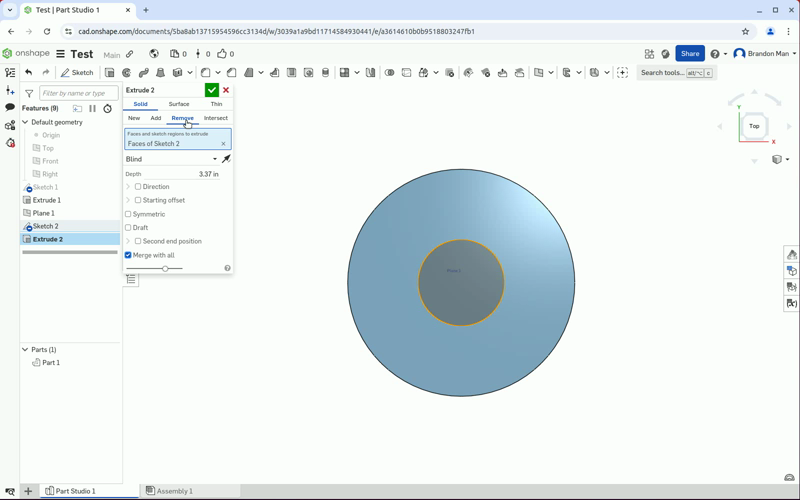
key(enter)
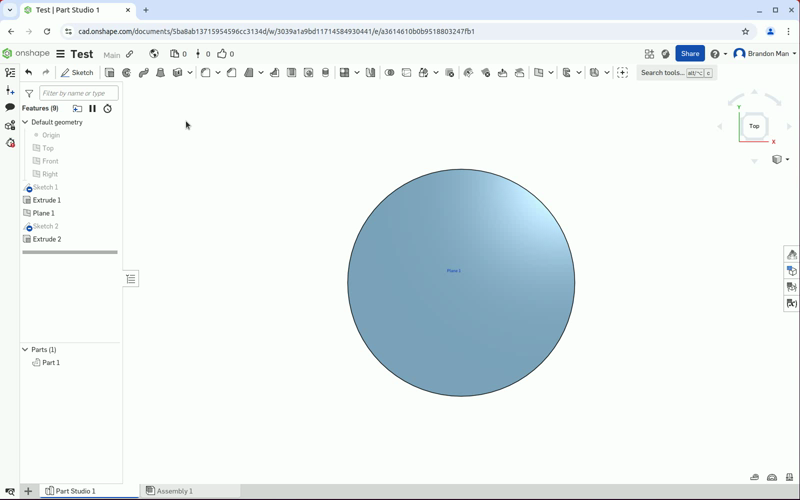
key(shift+h)
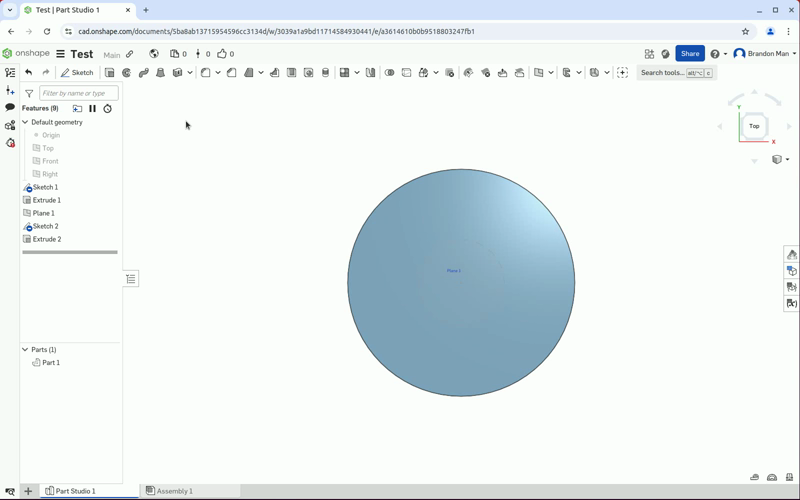
key(shift+h)
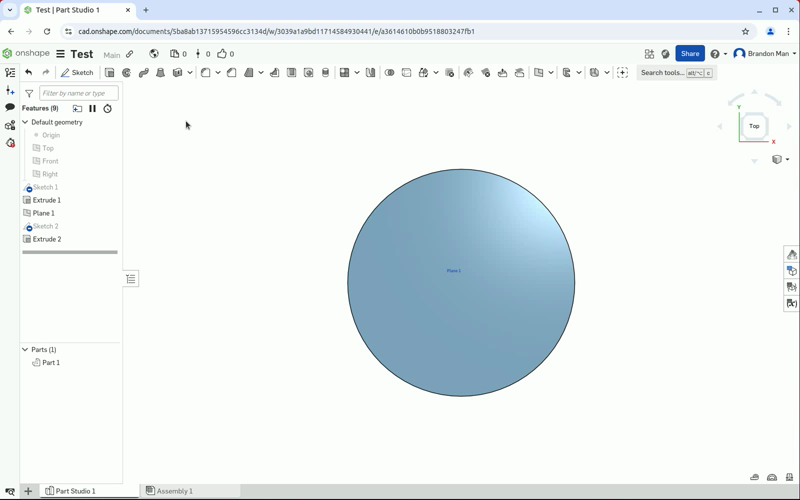
mouse_move(73, 189)
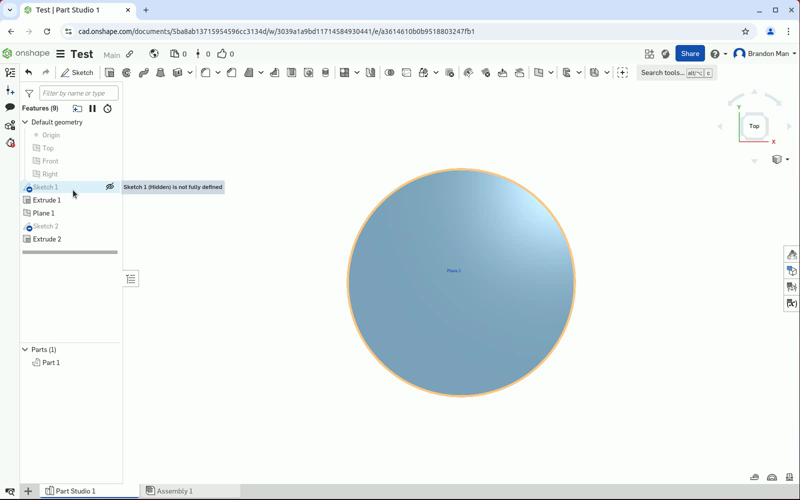
click(73, 189)
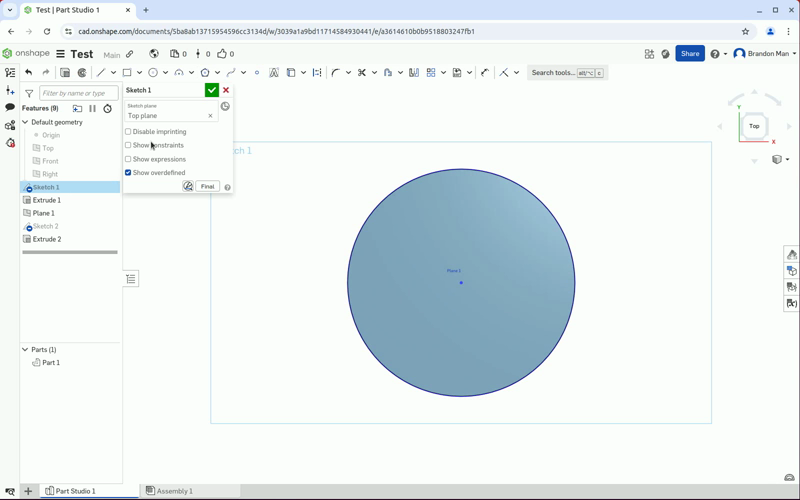
mouse_move(229, 92)
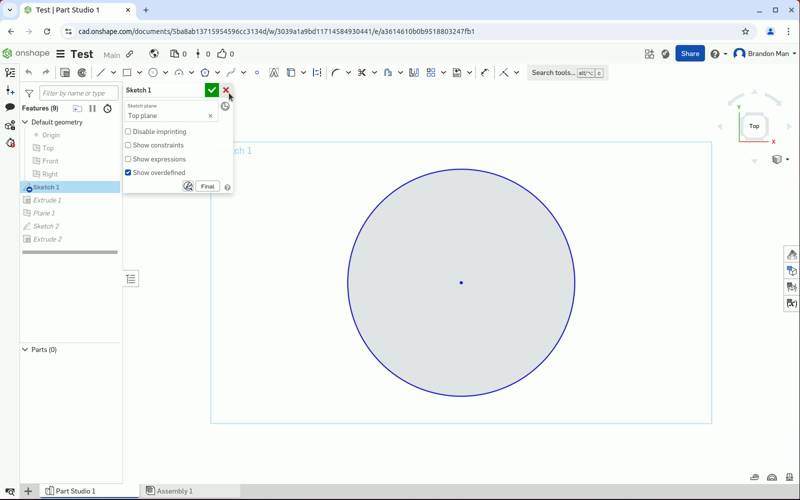
click(229, 92)
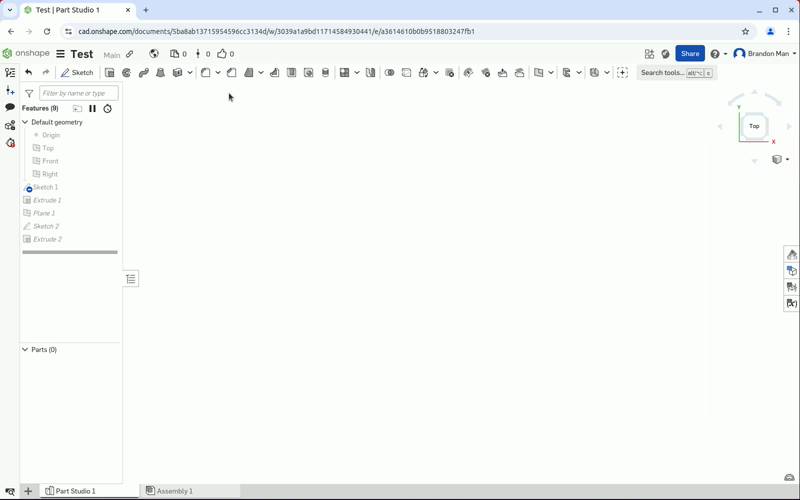
key(shift+s)
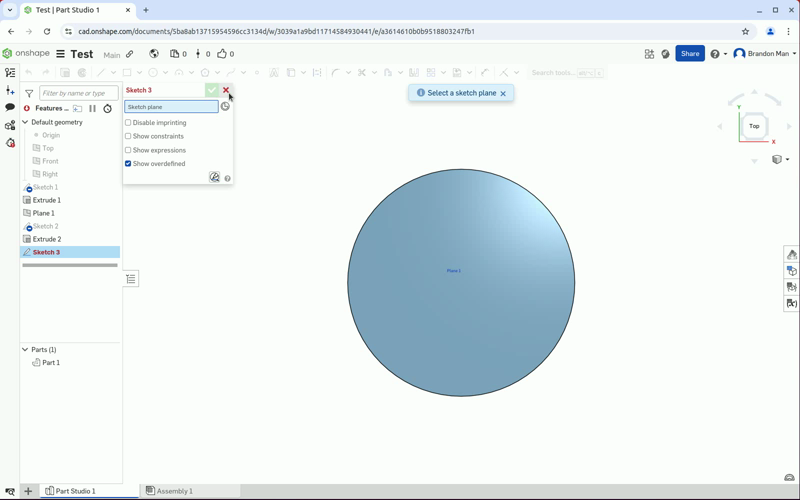
mouse_move(73, 215)
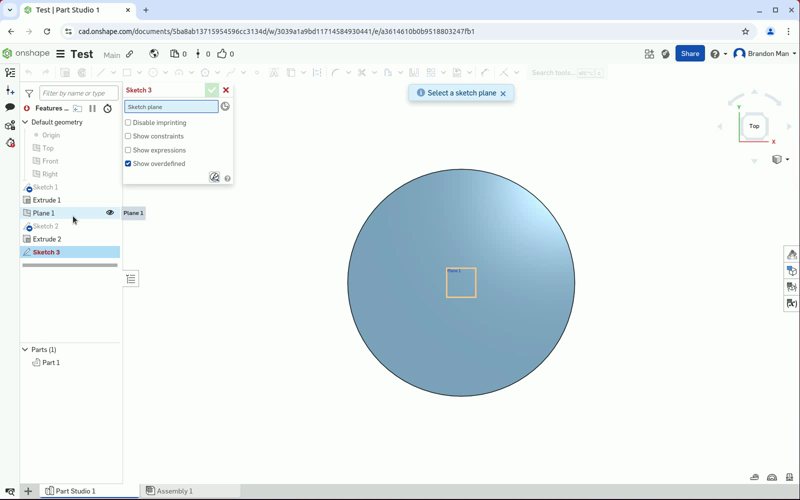
click(73, 215)
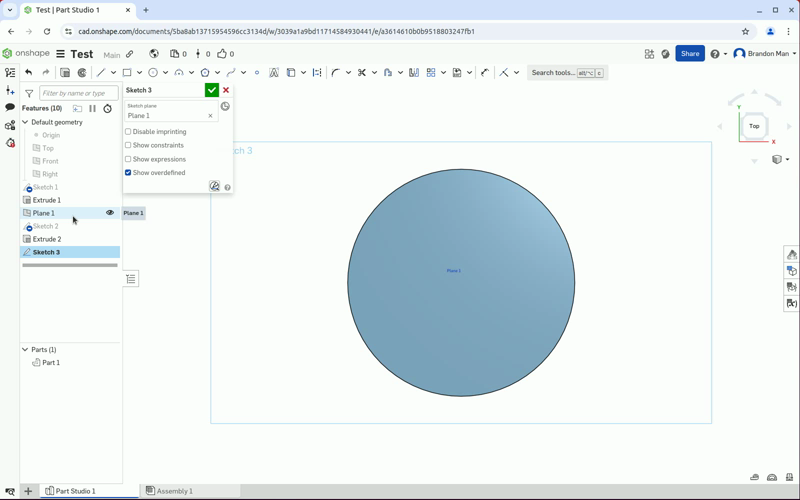
mouse_move(73, 352)
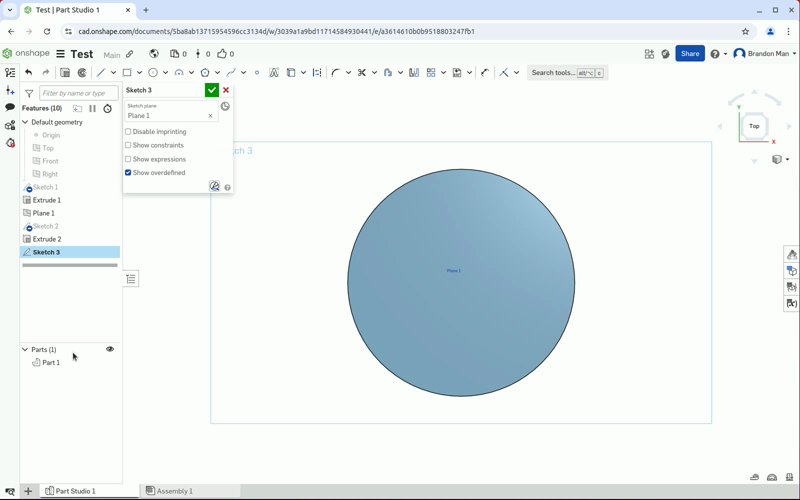
key(y)
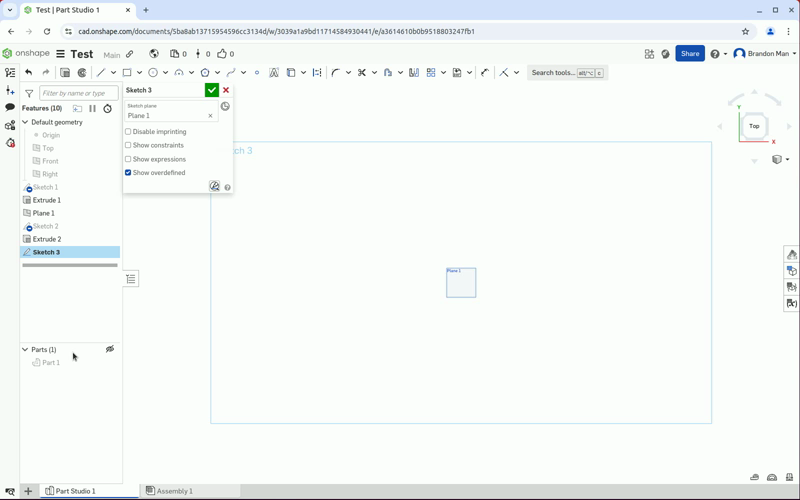
key(c)
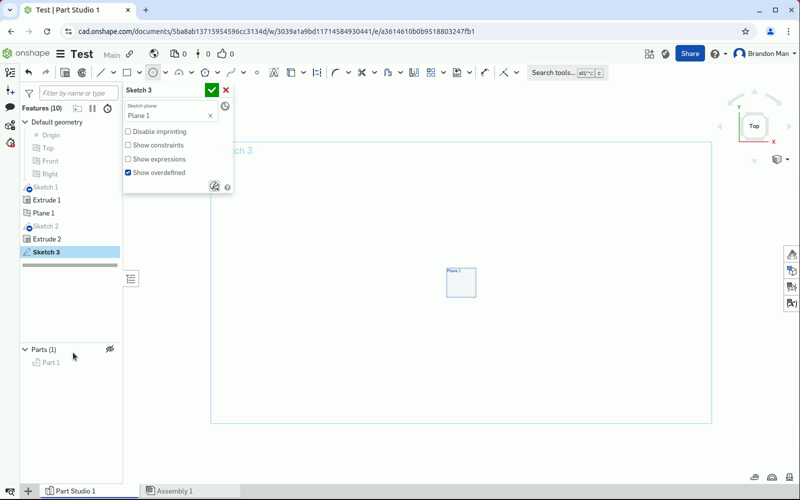
key_down(shift)
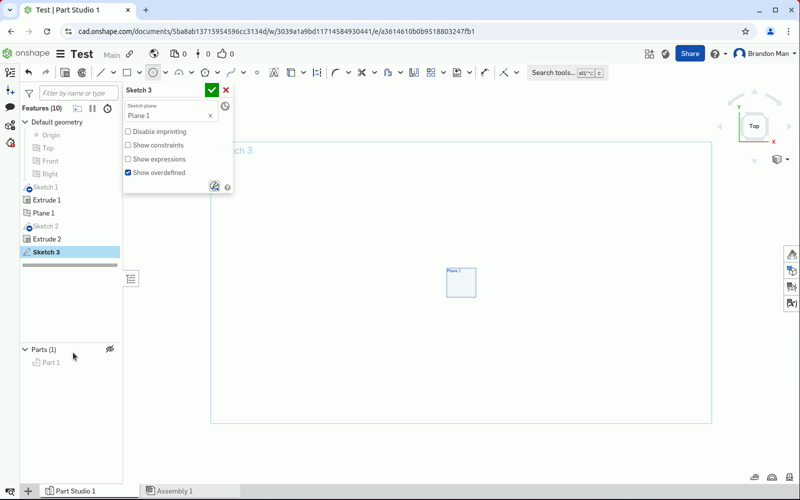
mouse_move(413, 245)
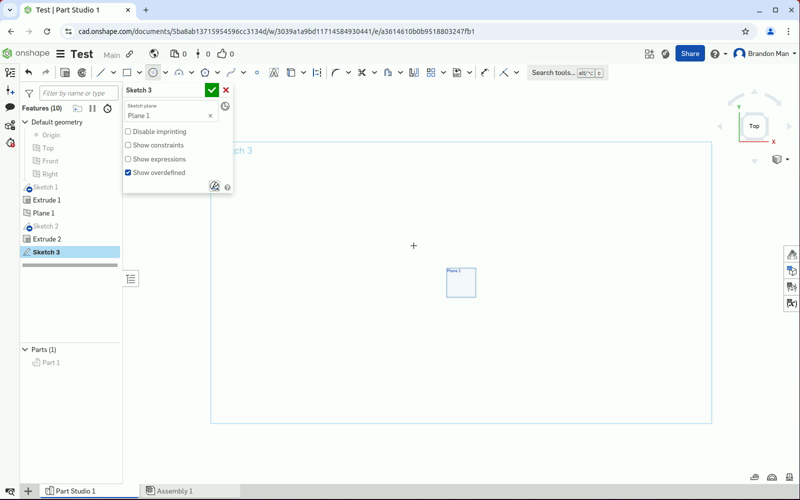
click(413, 245)
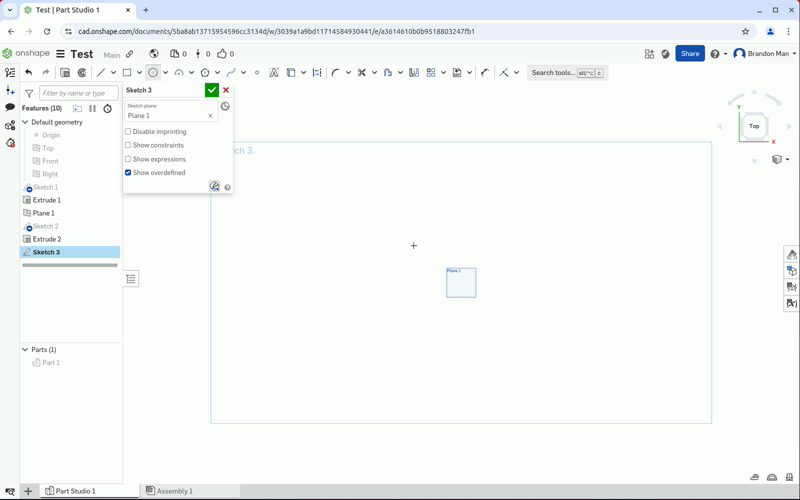
key_up(shift)
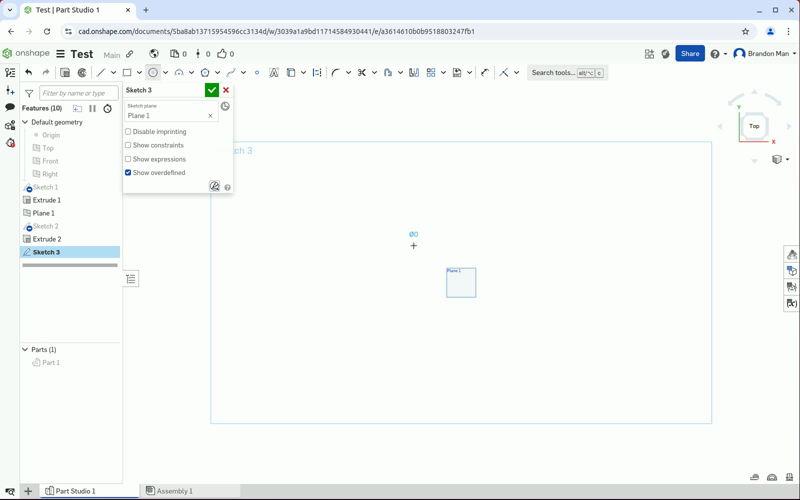
mouse_move(419, 245)
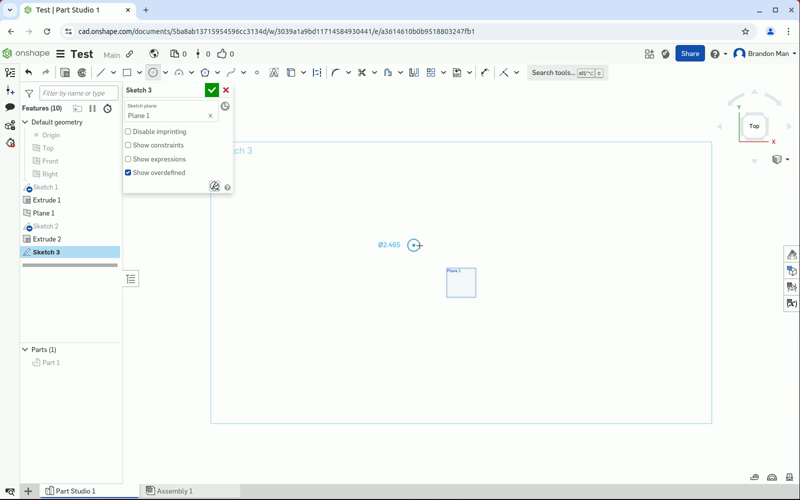
click(419, 245)
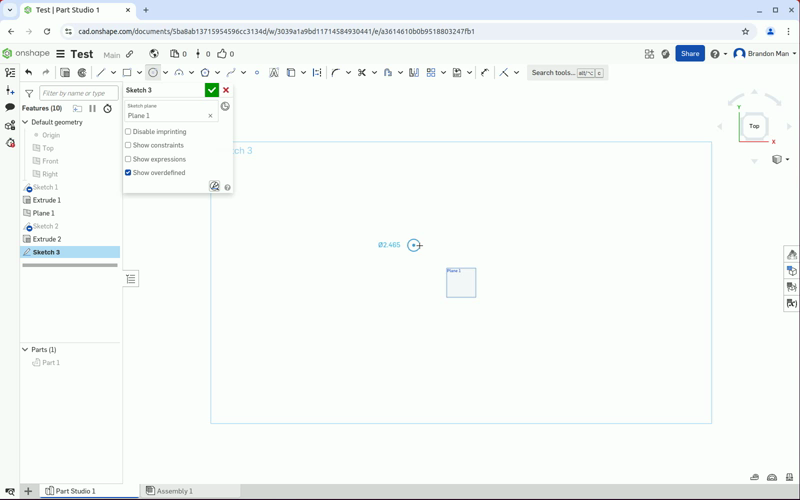
key(esc)
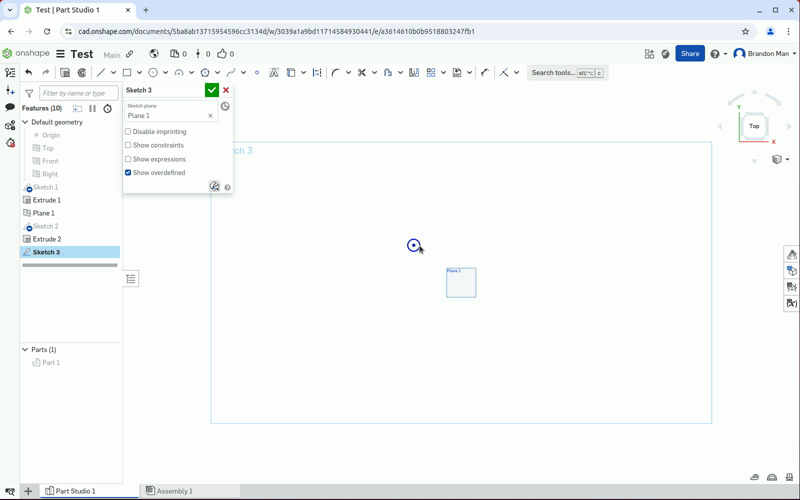
mouse_move(412, 241)
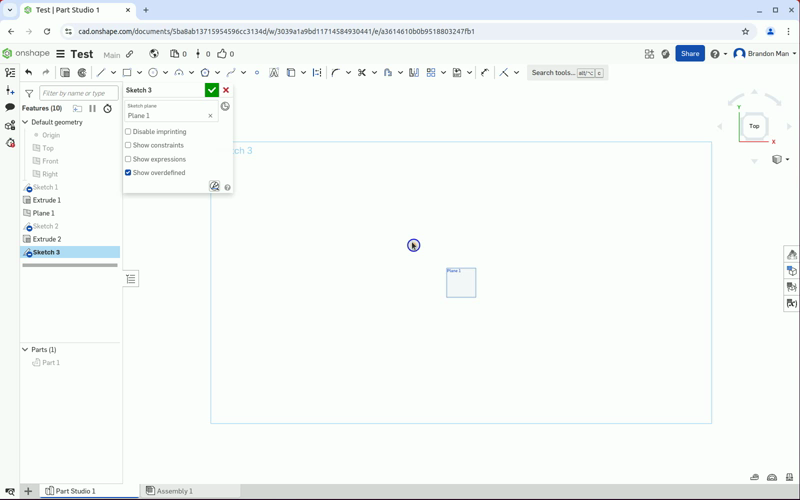
scroll(6)
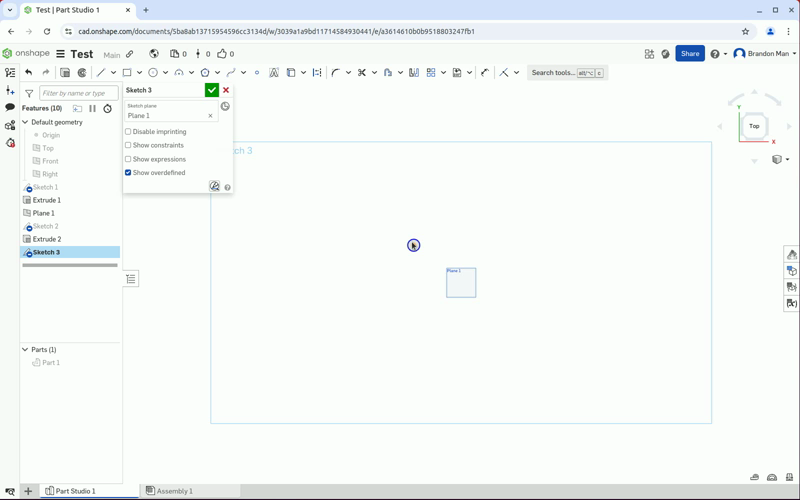
scroll(6)
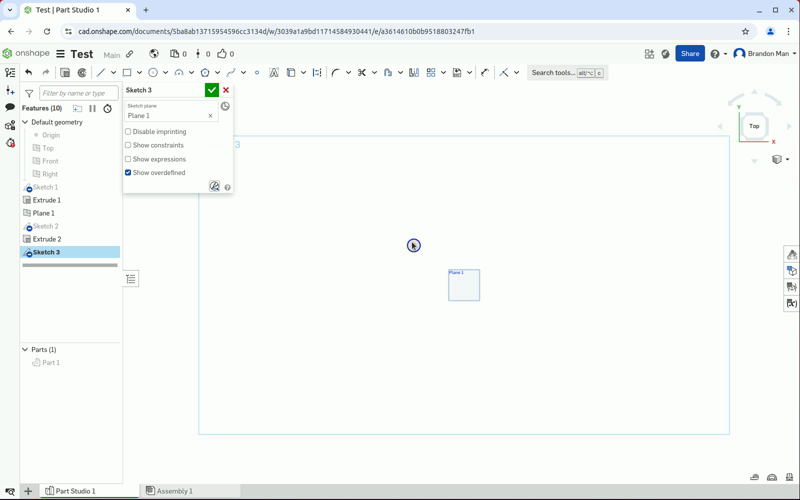
scroll(6)
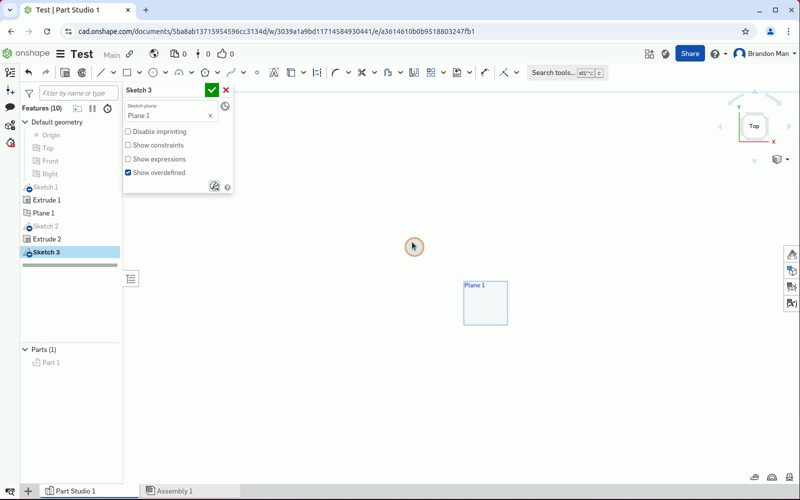
scroll(6)
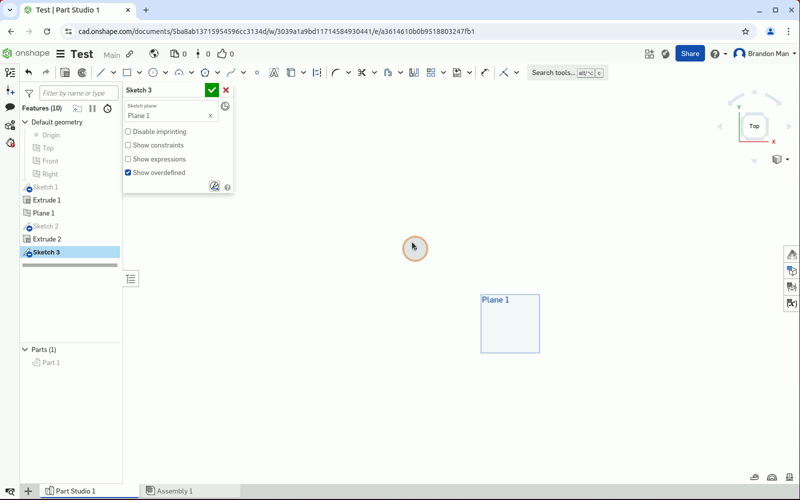
scroll(6)
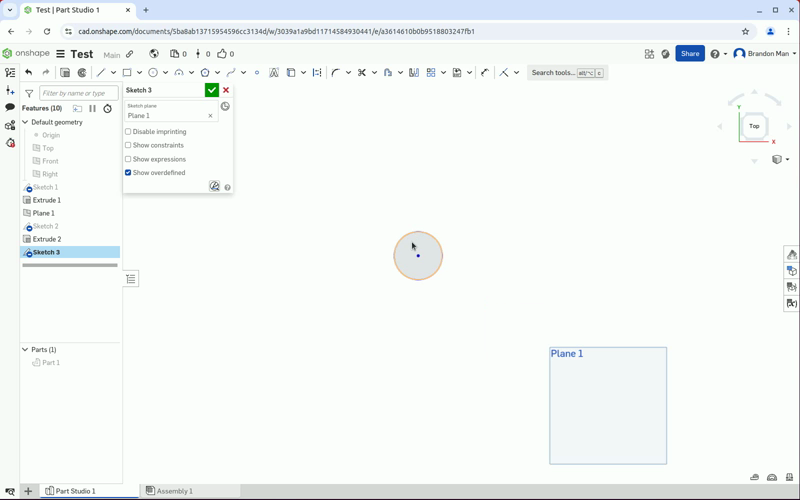
scroll(6)
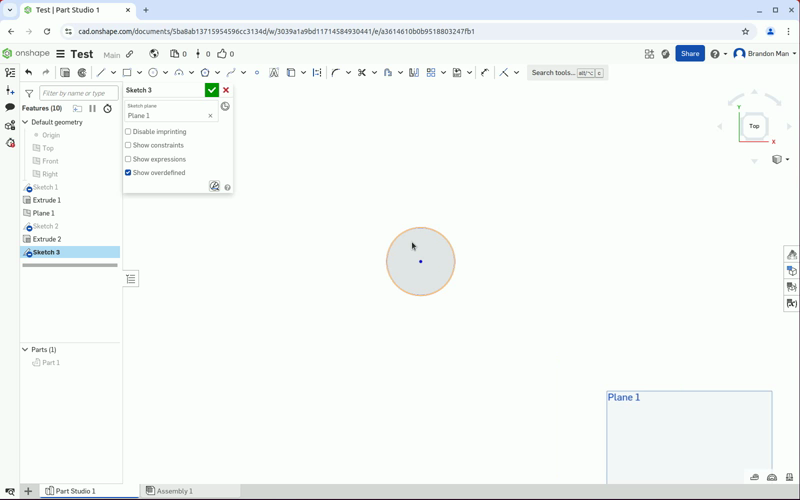
scroll(6)
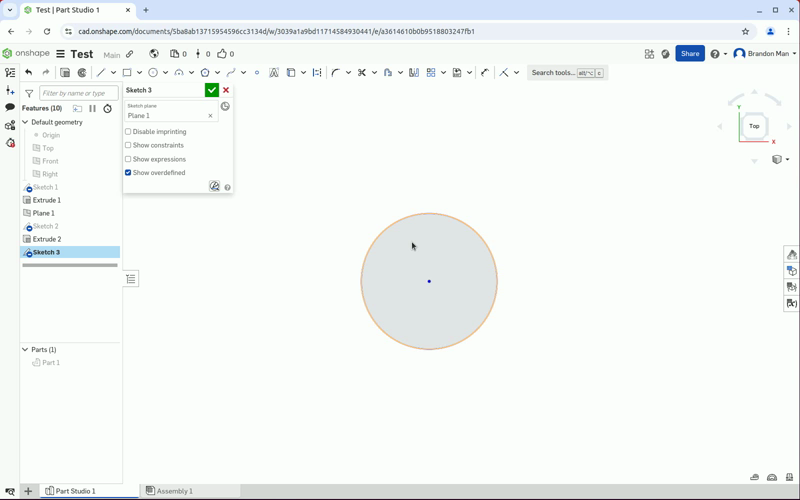
click(412, 241)
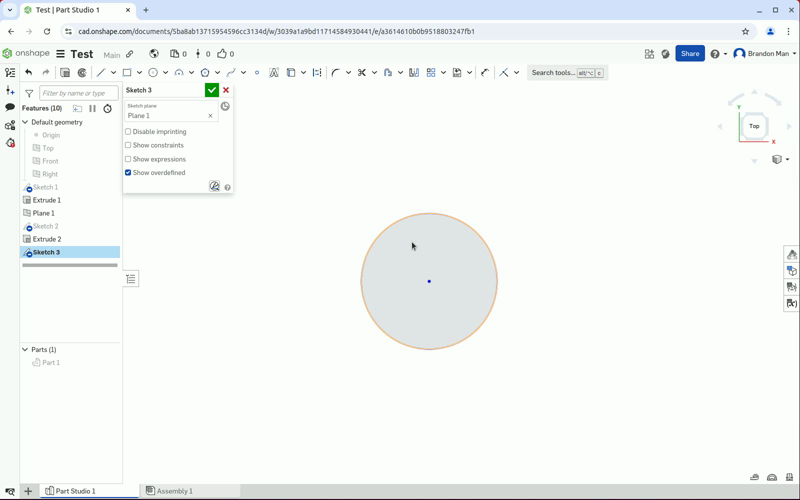
scroll(-6)
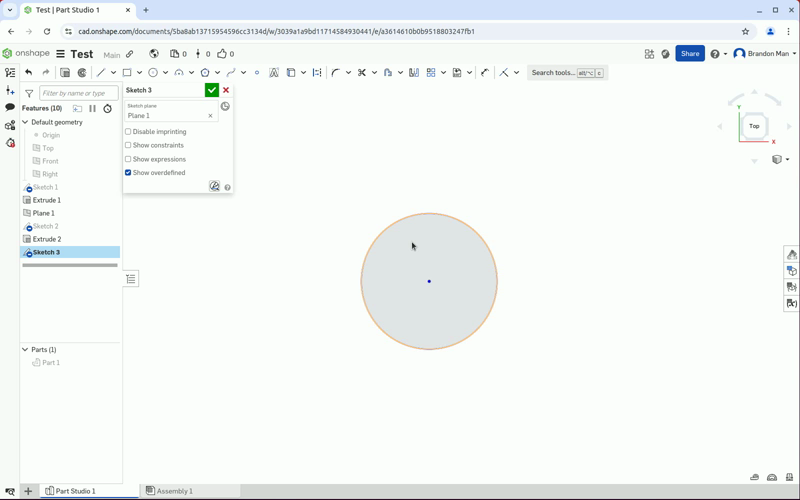
scroll(-6)
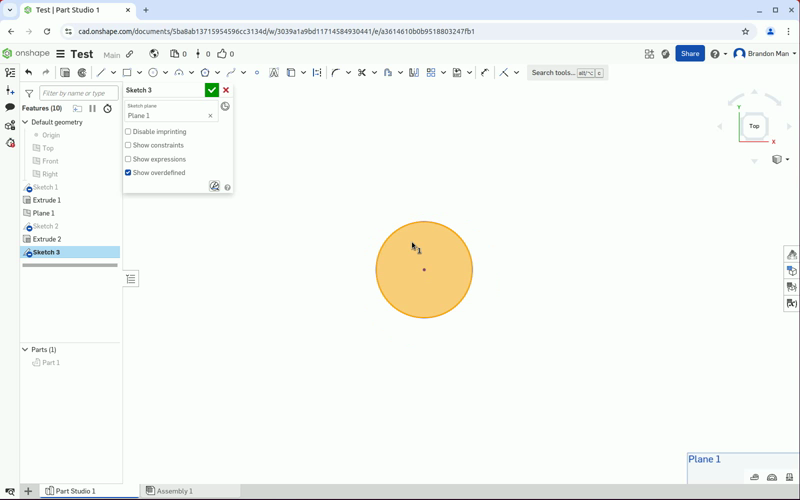
scroll(-6)
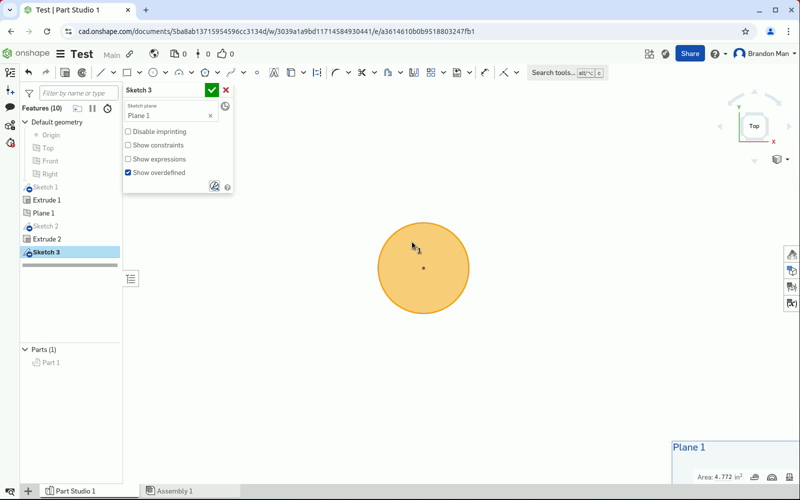
scroll(-6)
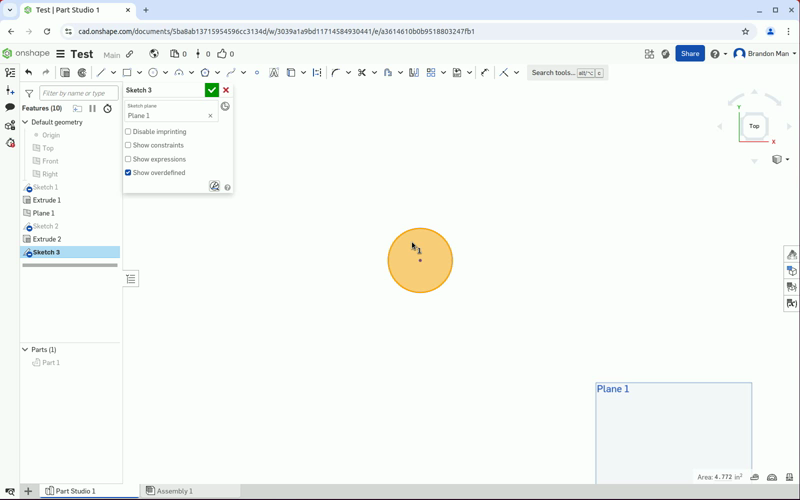
scroll(-6)
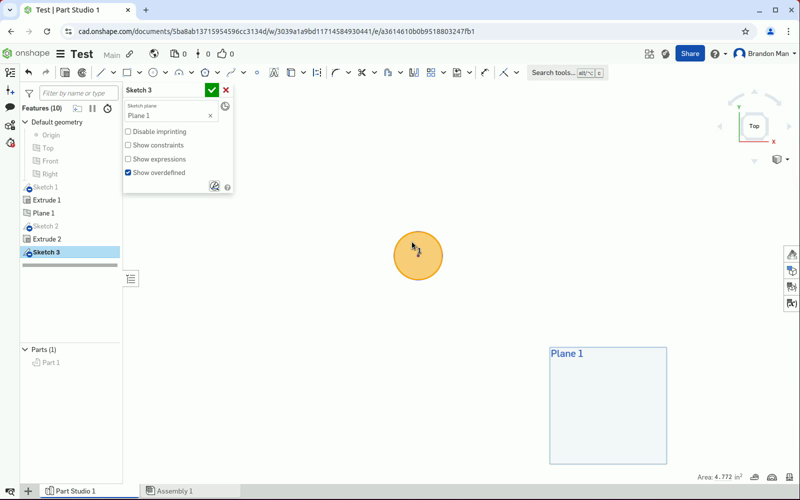
scroll(-6)
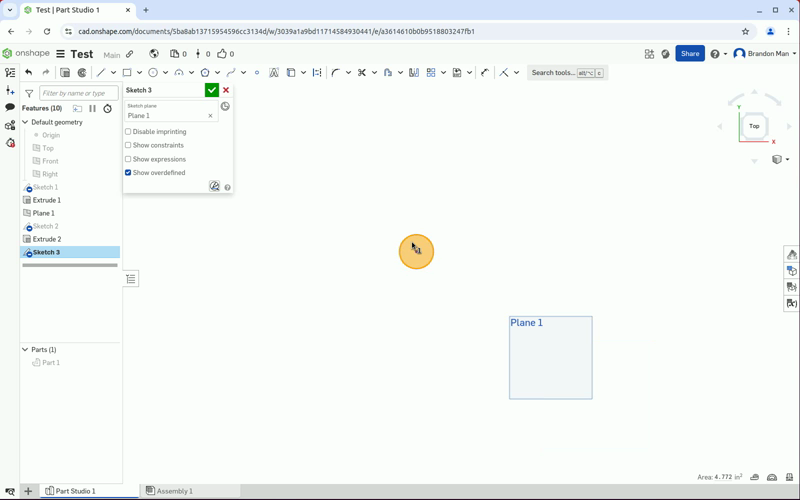
scroll(-6)
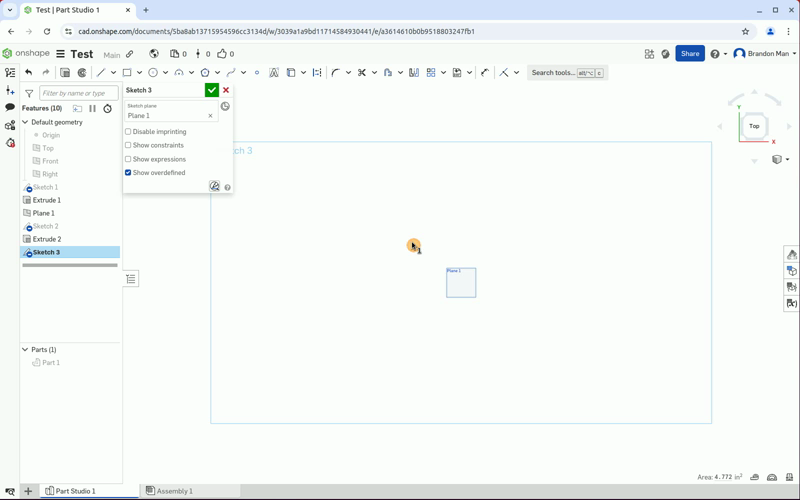
mouse_move(73, 352)
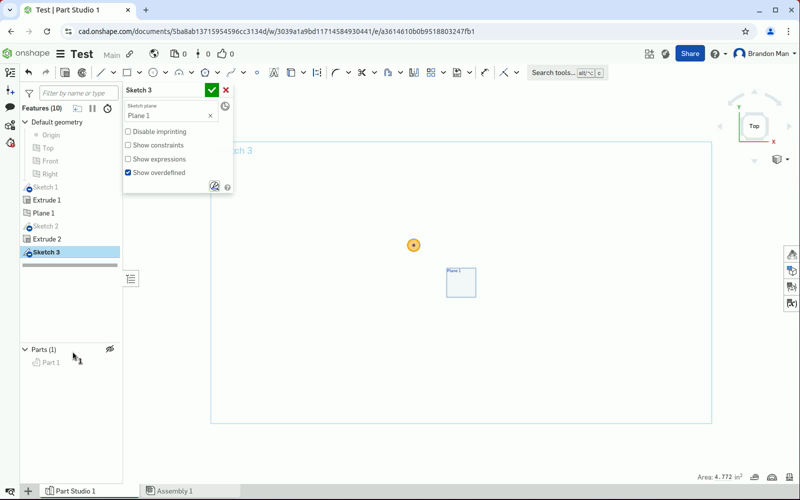
key(shift+y)
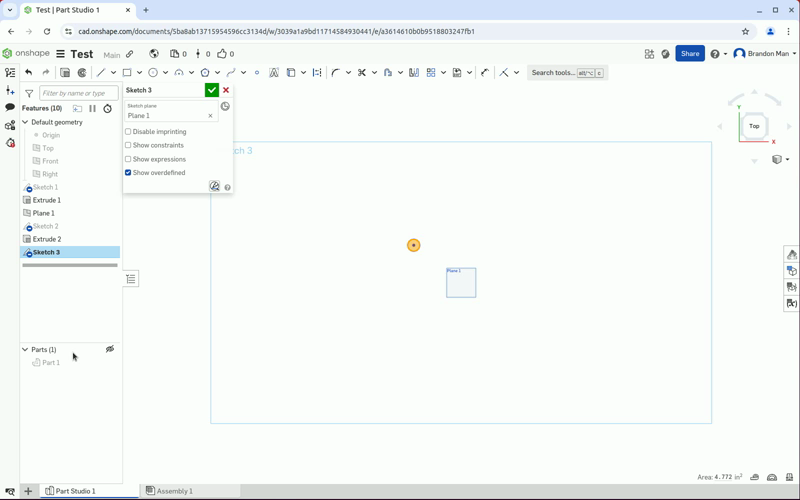
key(shift+e)
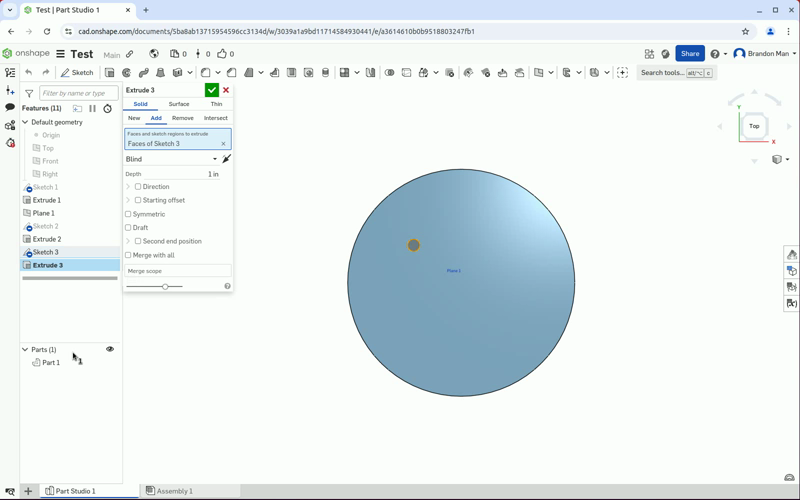
mouse_move(143, 106)
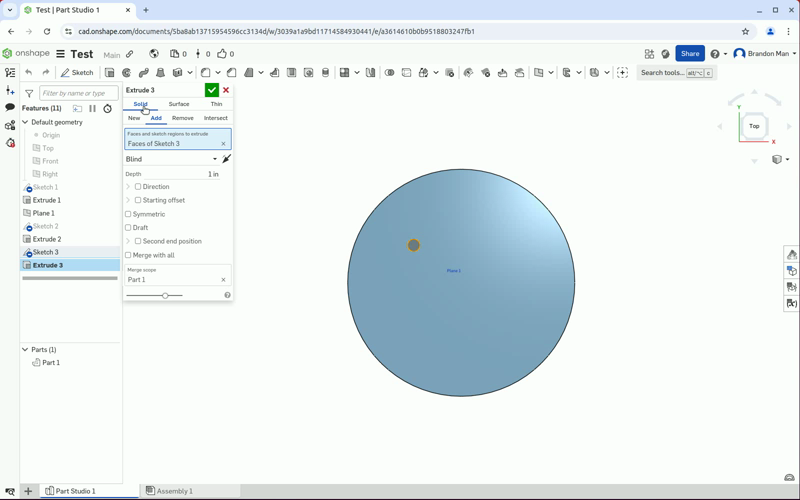
click(143, 106)
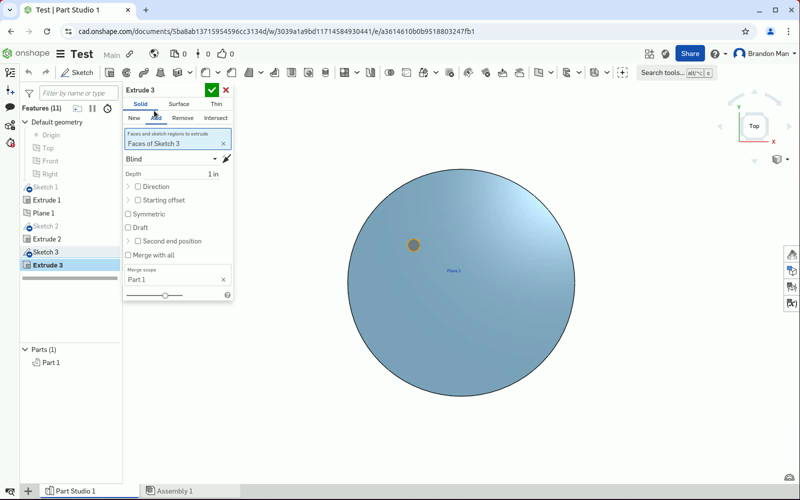
mouse_move(186, 120)
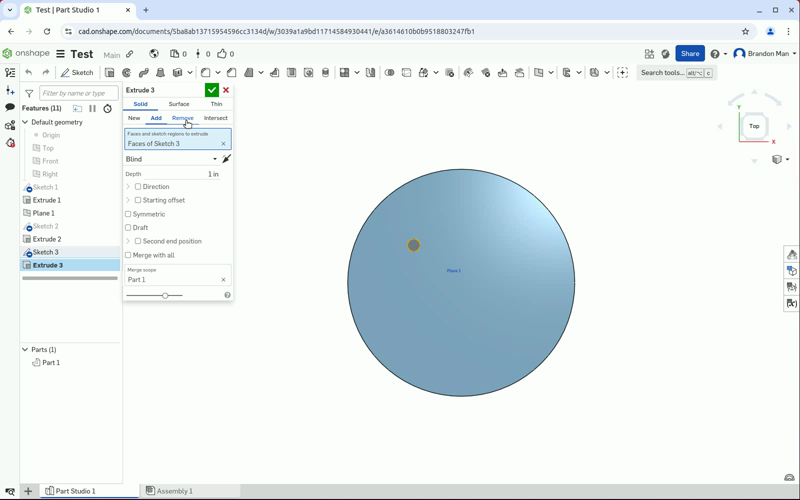
click(186, 120)
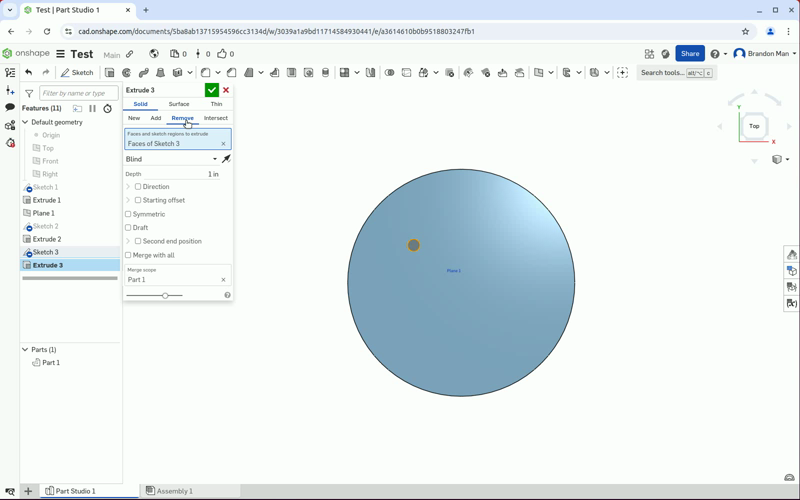
key(tab, 4)
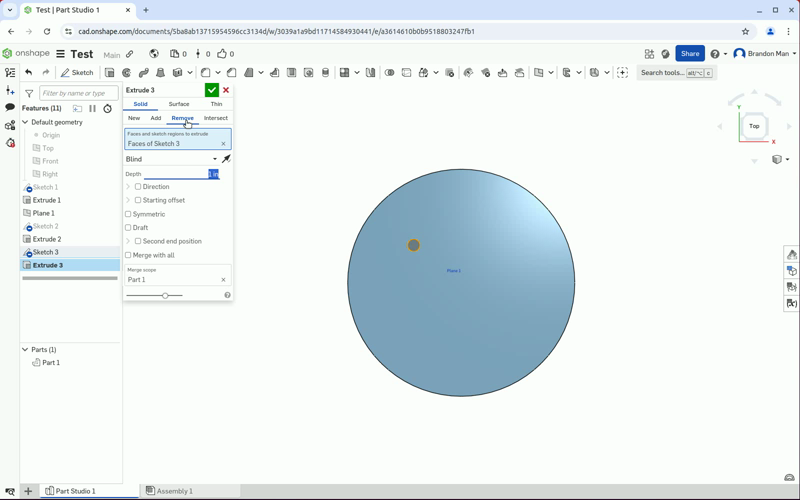
text(3.37)
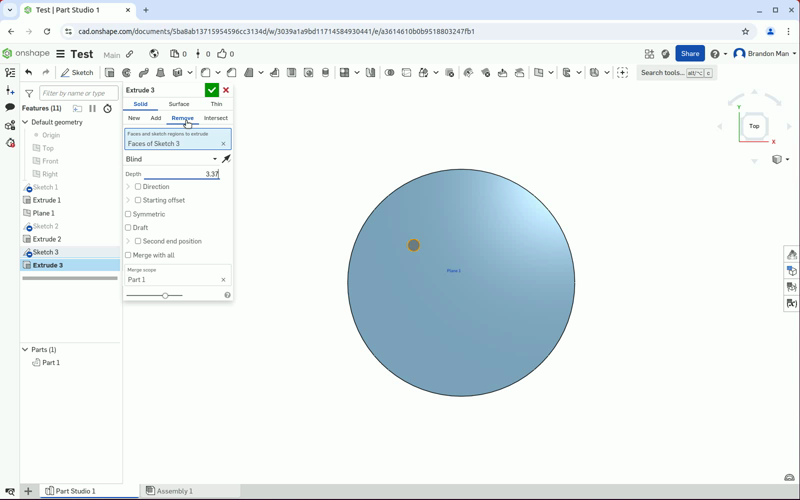
key(tab, 6)
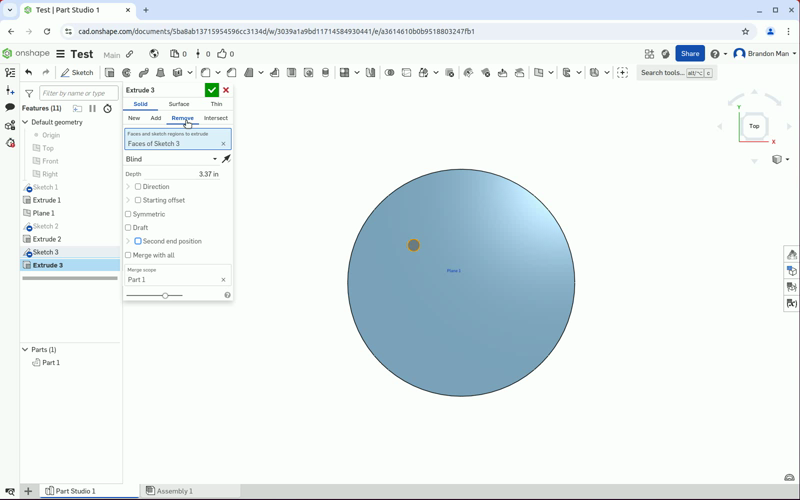
key(space)
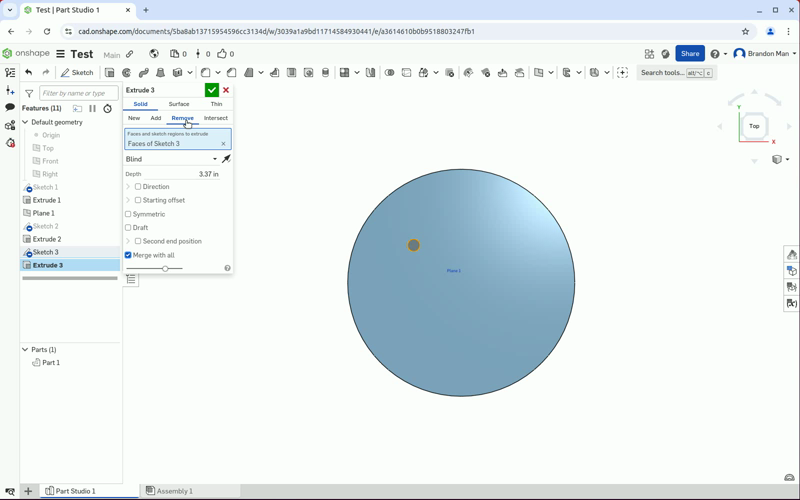
key(enter)
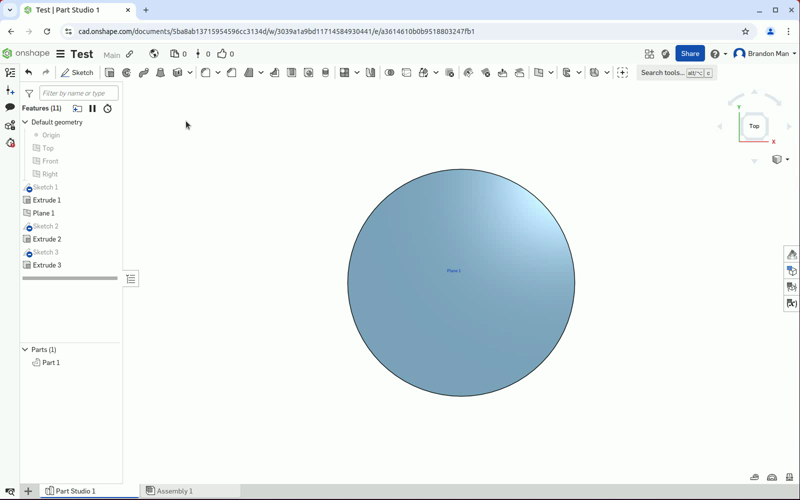
key(shift+h)
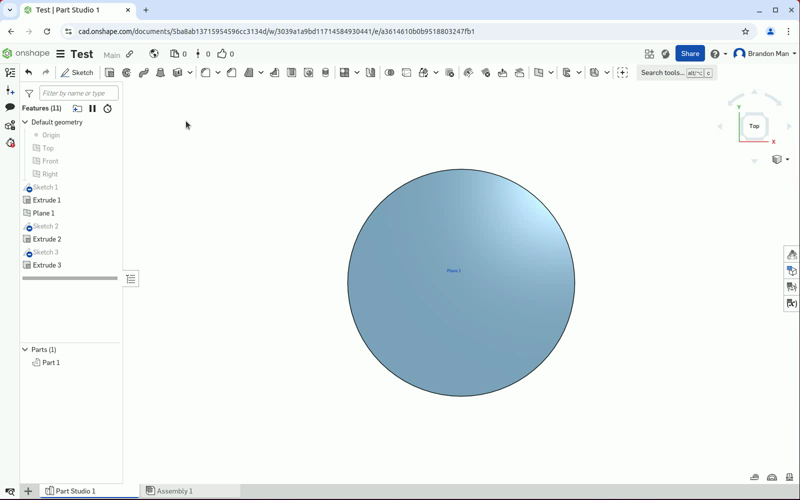
key(shift+h)
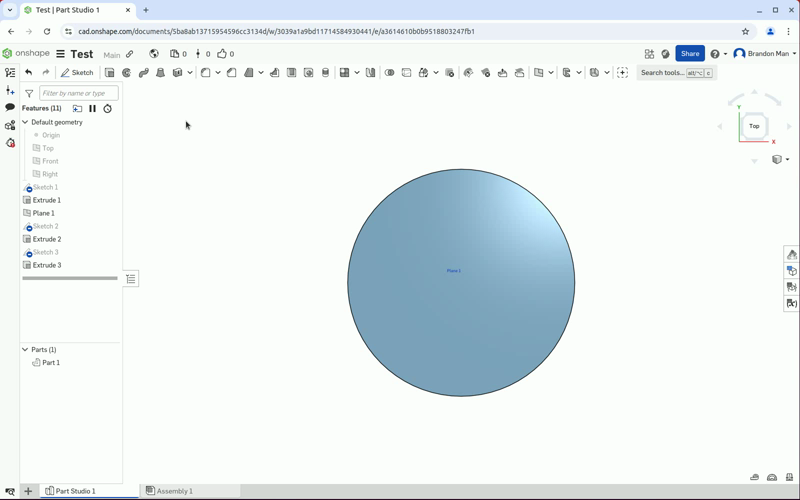
mouse_move(73, 189)
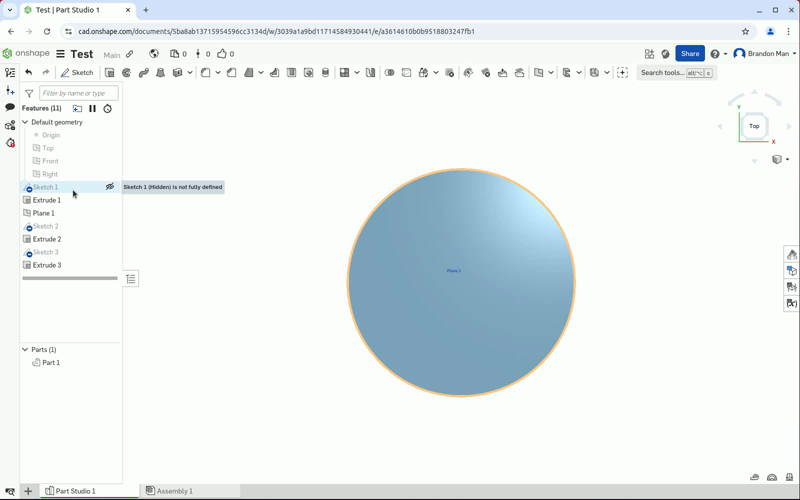
click(73, 189)
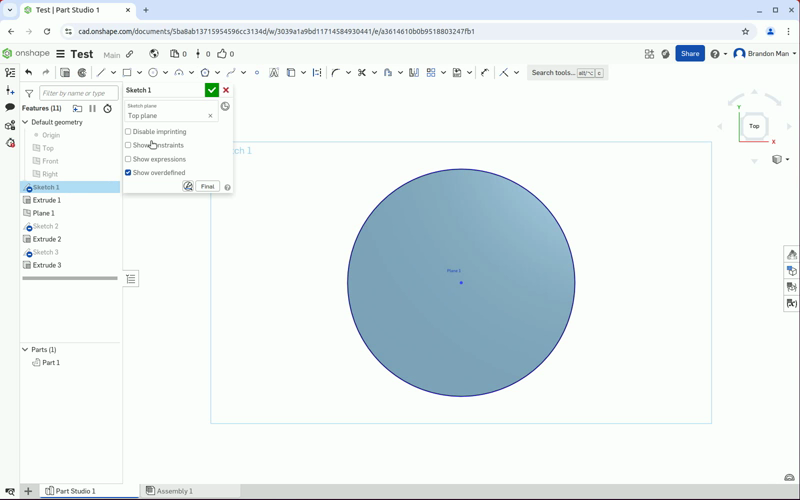
mouse_move(229, 92)
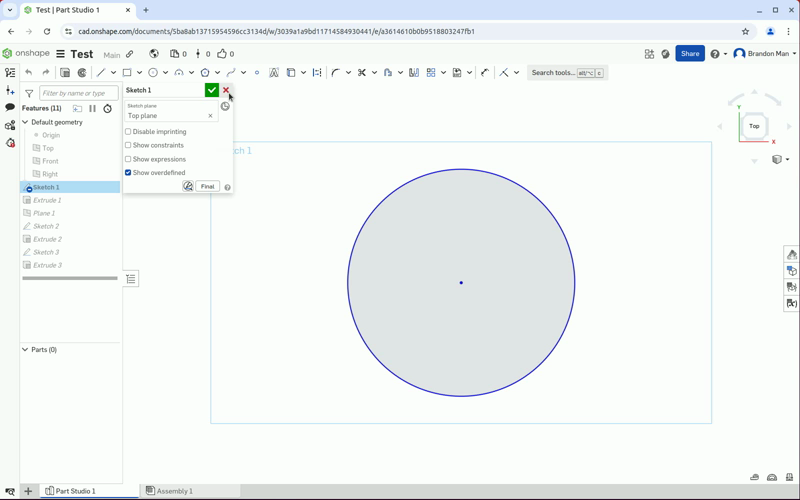
click(229, 92)
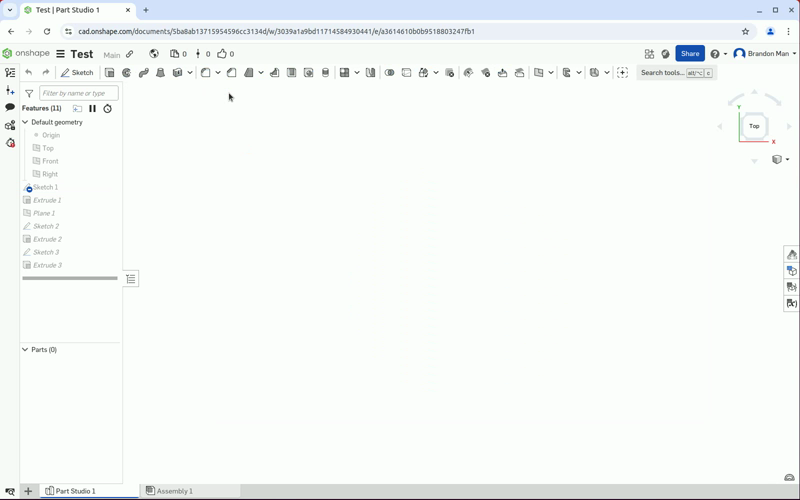
key(shift+s)
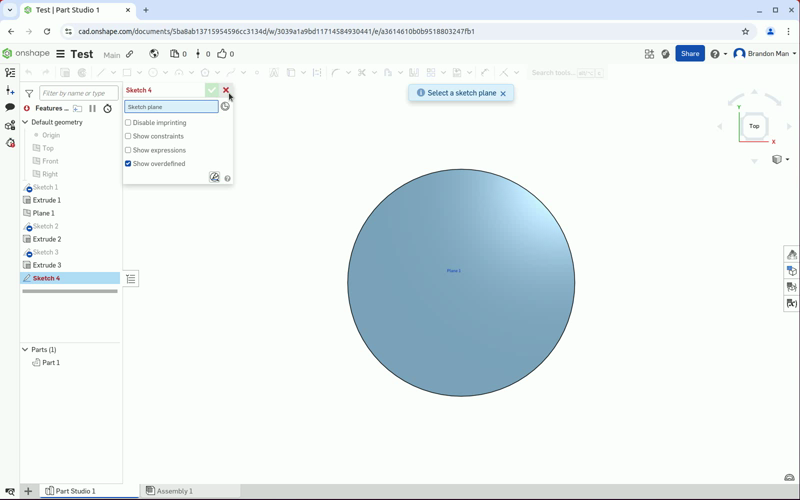
mouse_move(73, 215)
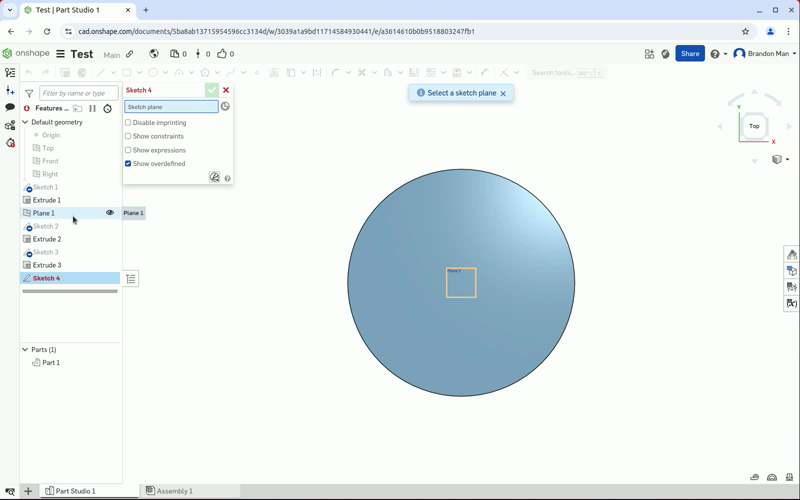
click(73, 215)
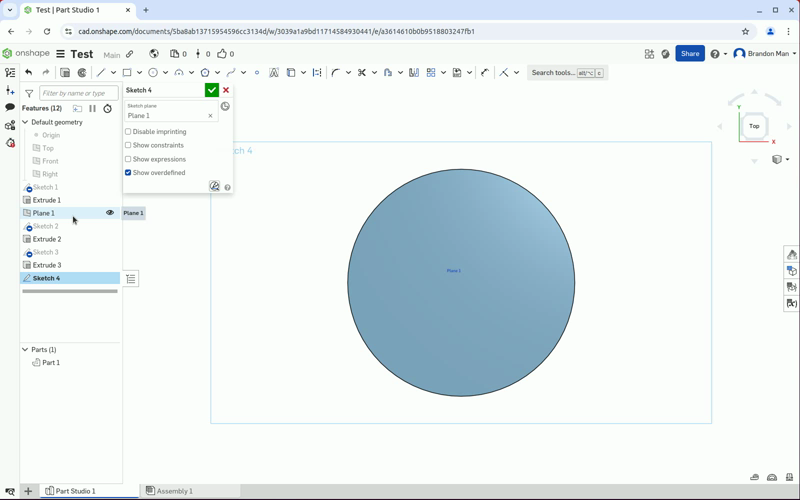
mouse_move(73, 352)
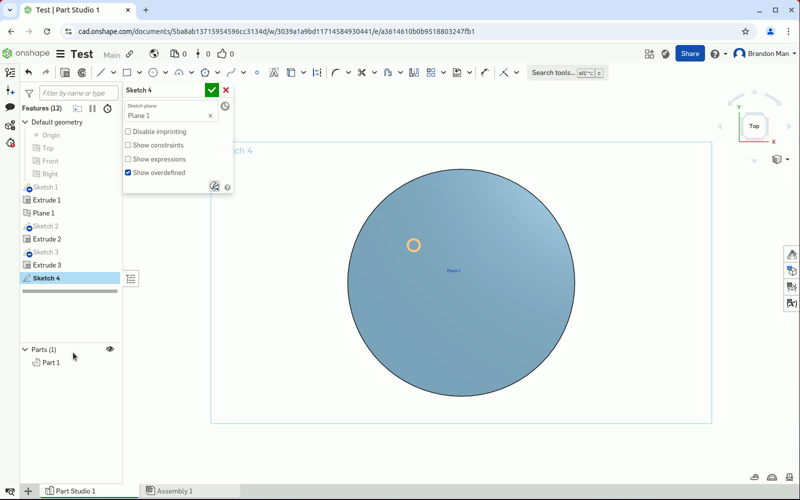
key(y)
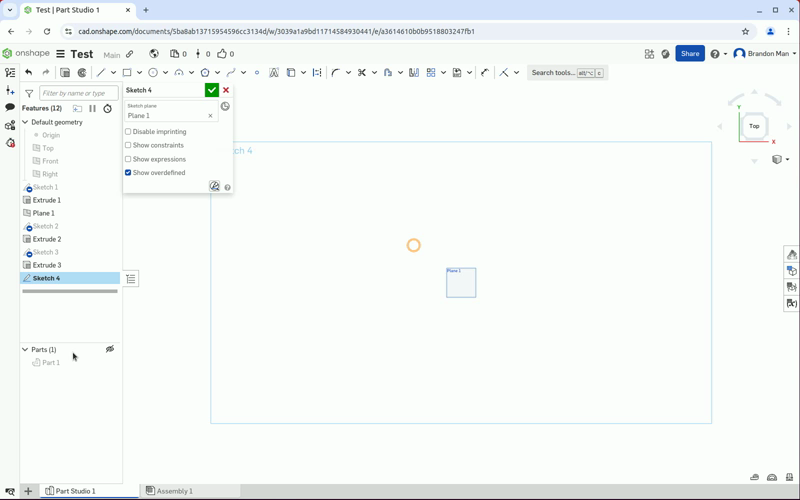
key(c)
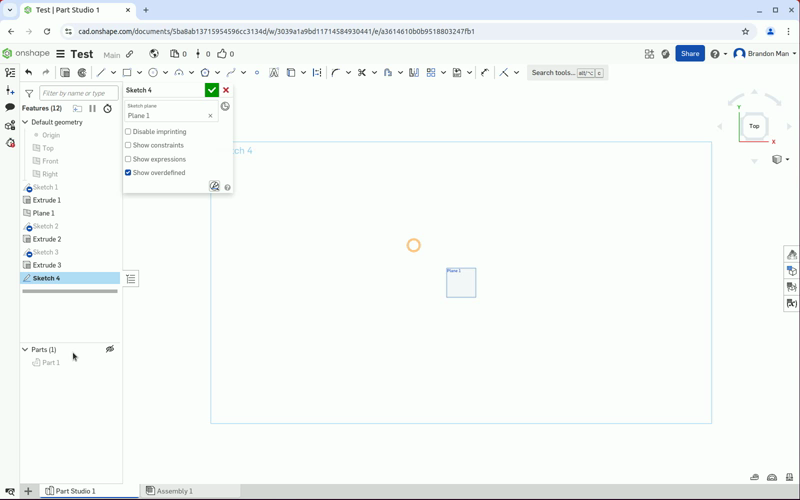
key_down(shift)
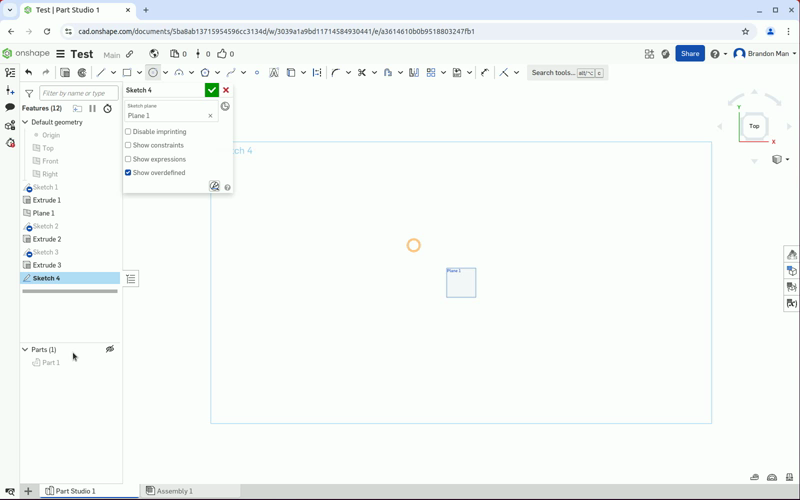
mouse_move(507, 320)
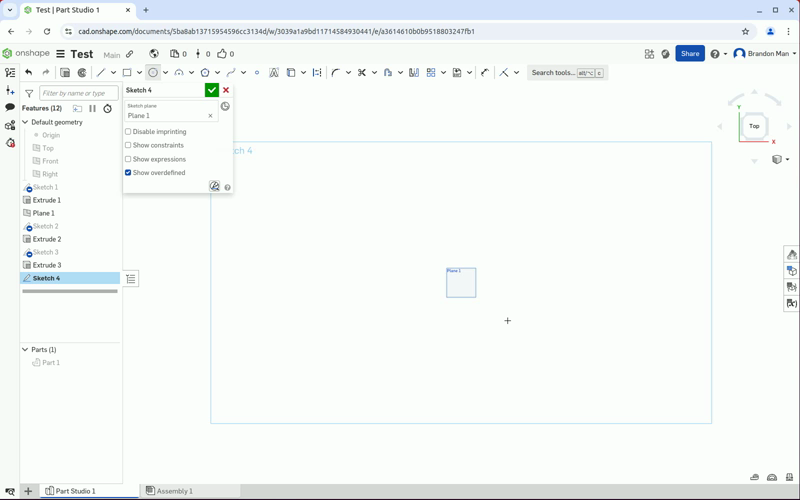
click(507, 320)
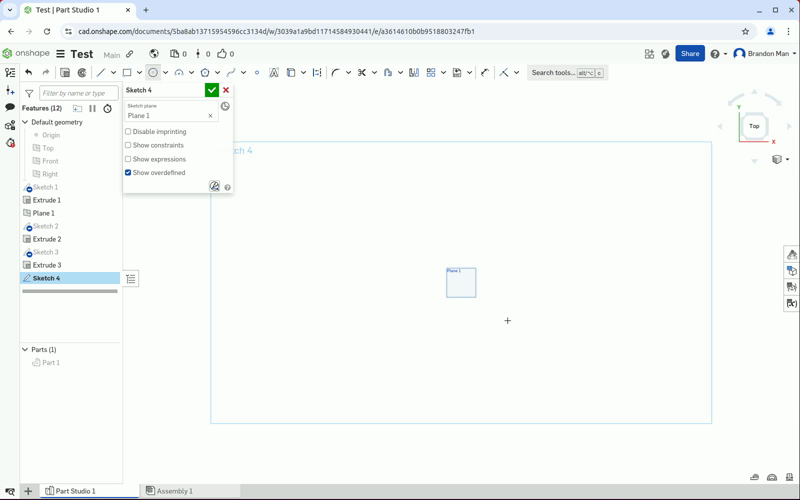
key_up(shift)
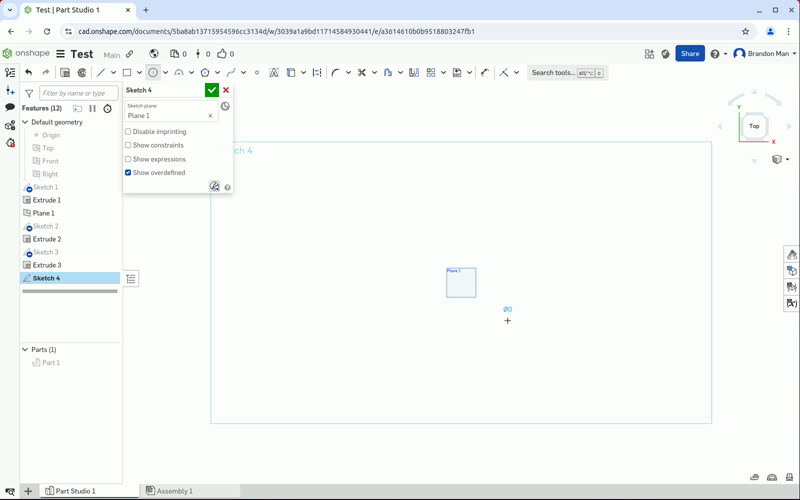
mouse_move(513, 320)
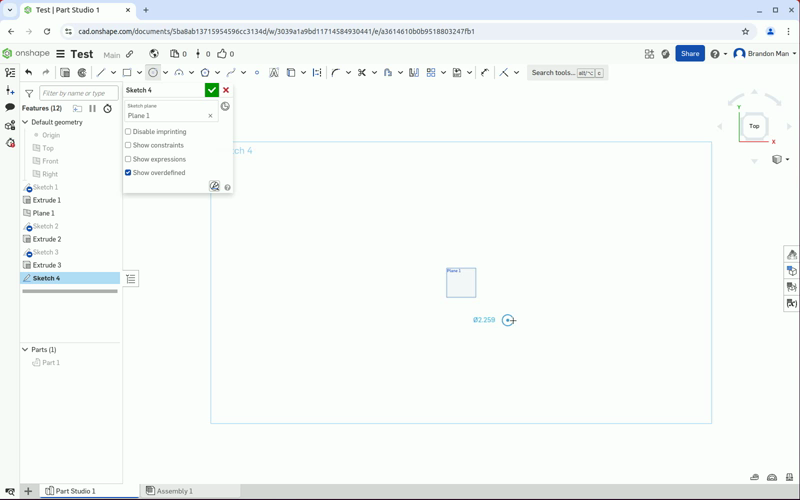
click(513, 320)
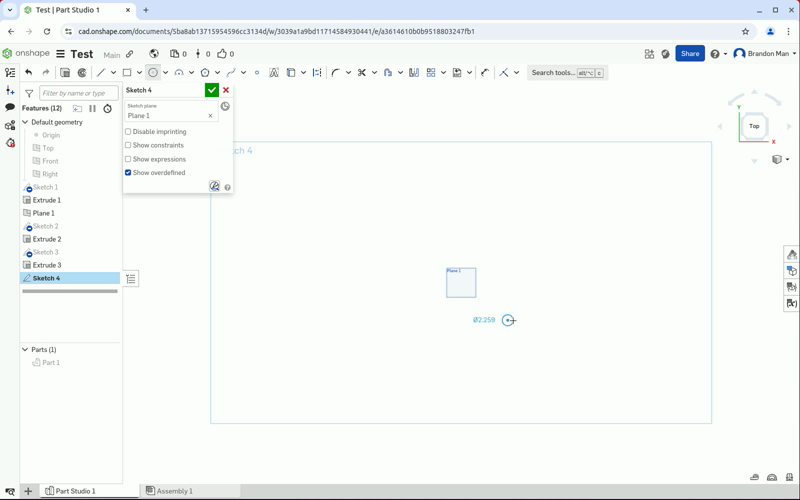
key(esc)
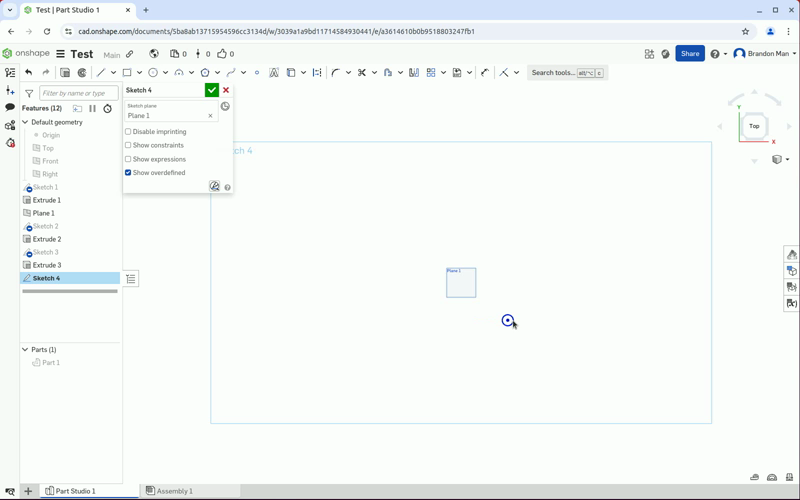
mouse_move(505, 322)
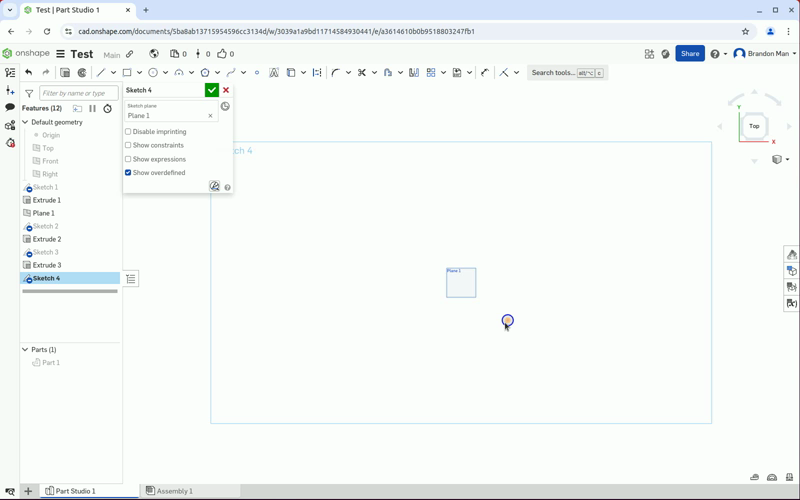
scroll(6)
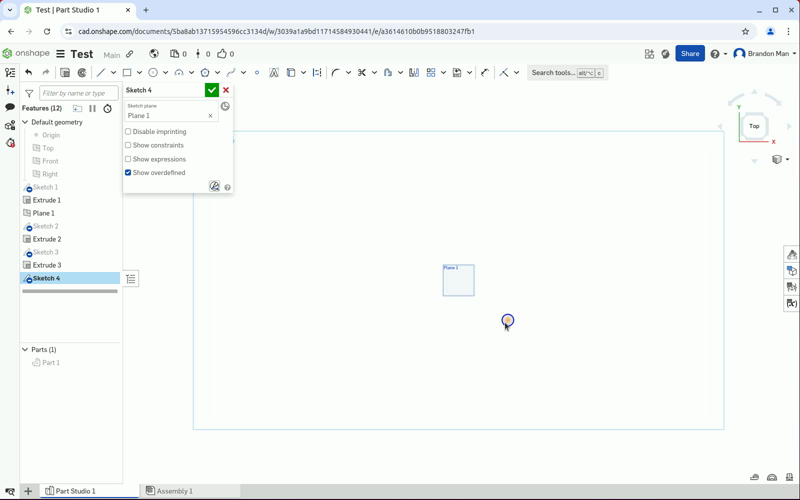
scroll(6)
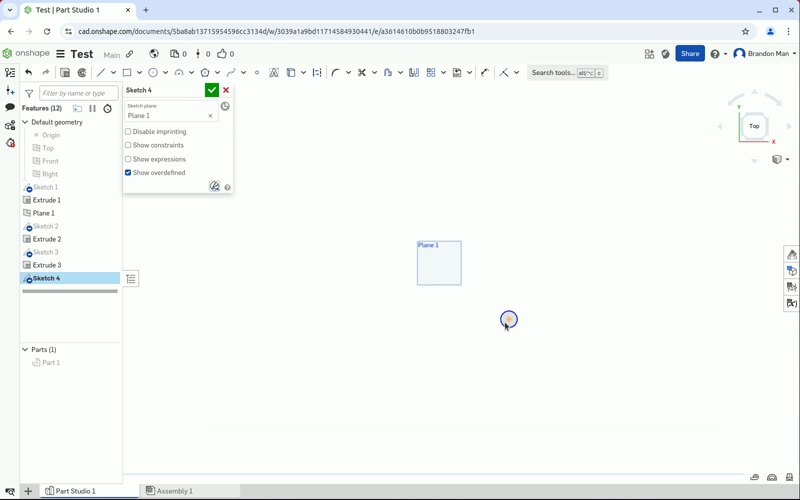
scroll(6)
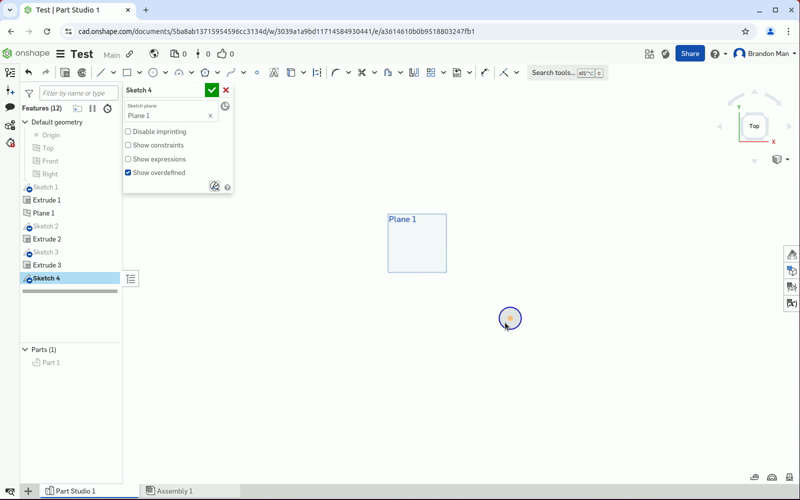
scroll(6)
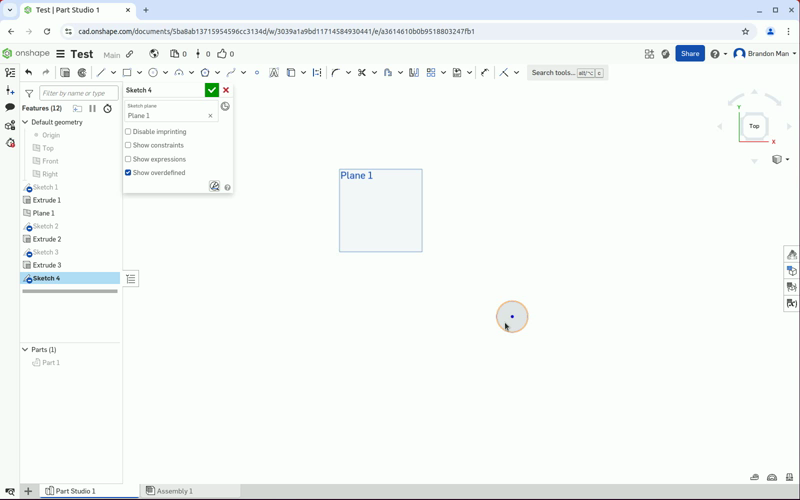
scroll(6)
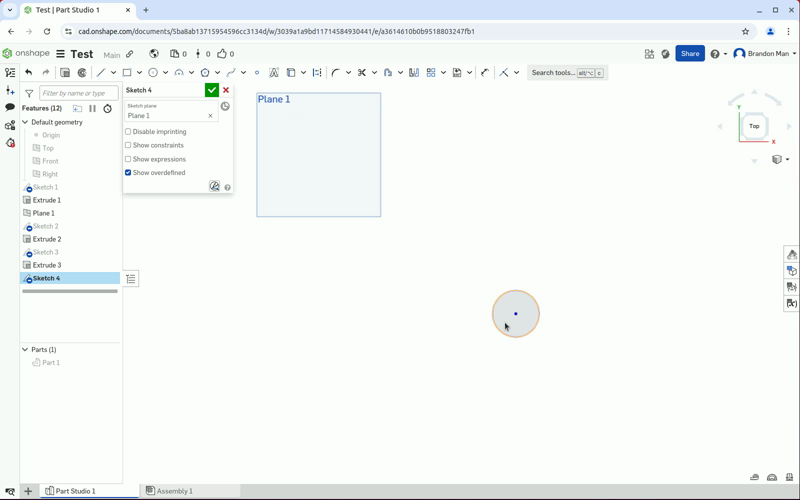
scroll(6)
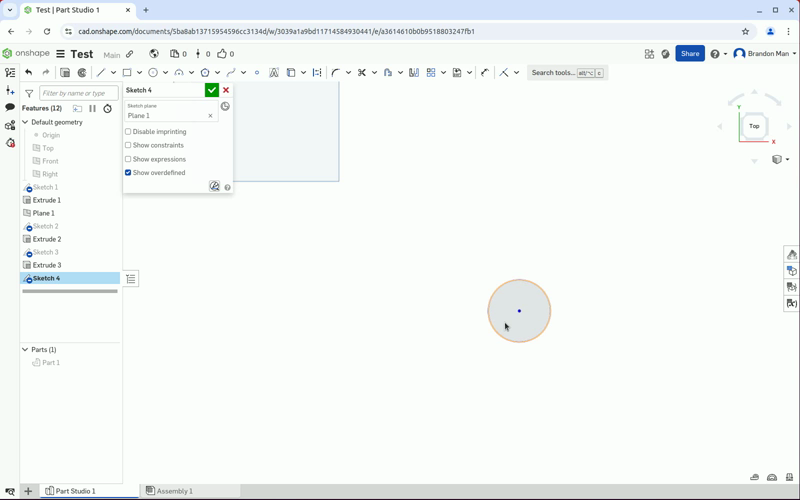
scroll(6)
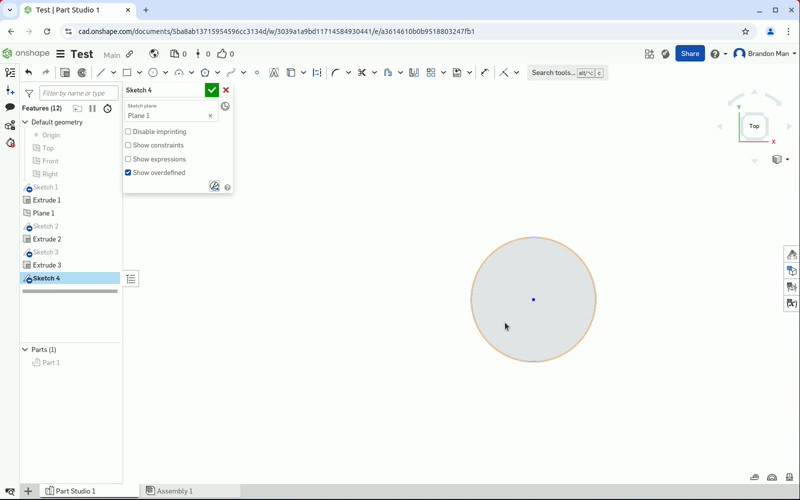
click(505, 322)
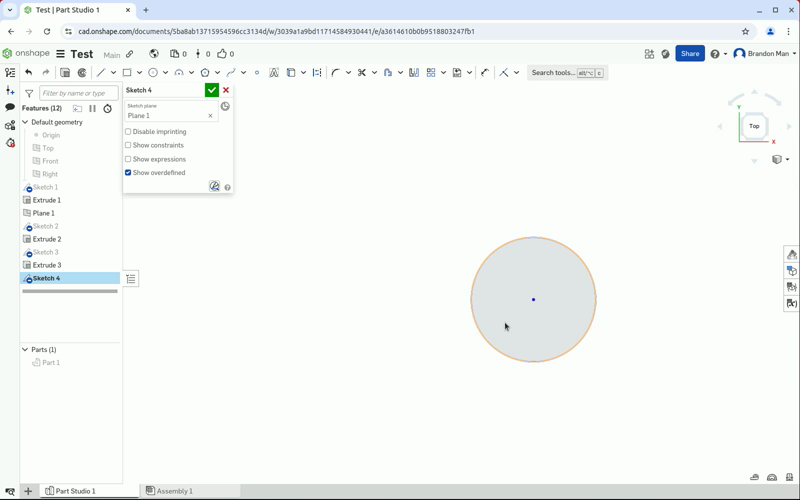
scroll(-6)
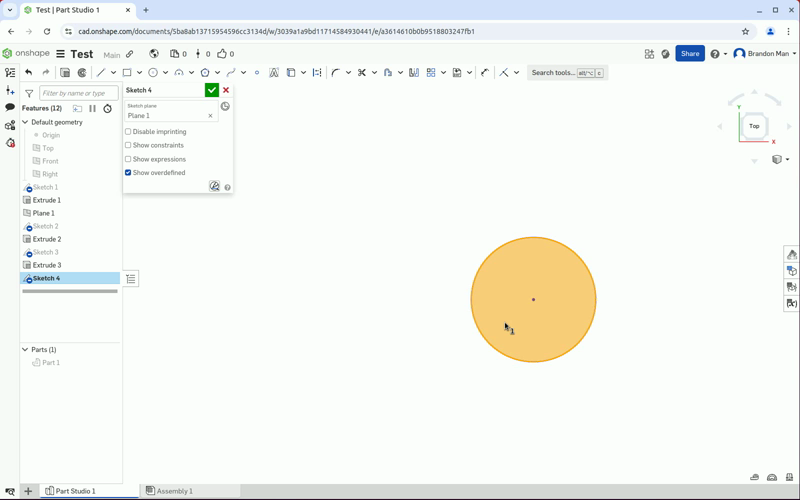
scroll(-6)
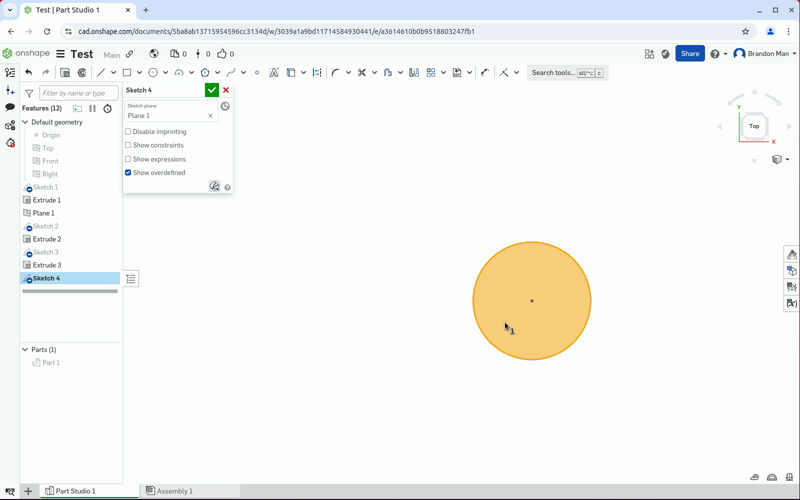
scroll(-6)
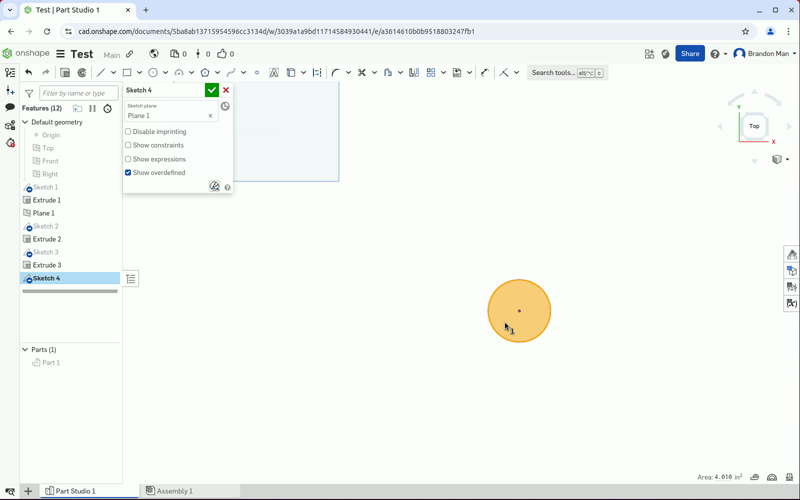
scroll(-6)
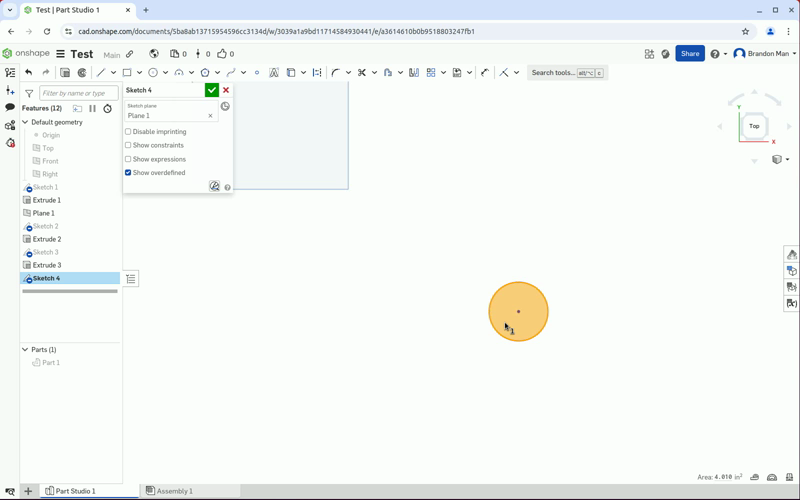
scroll(-6)
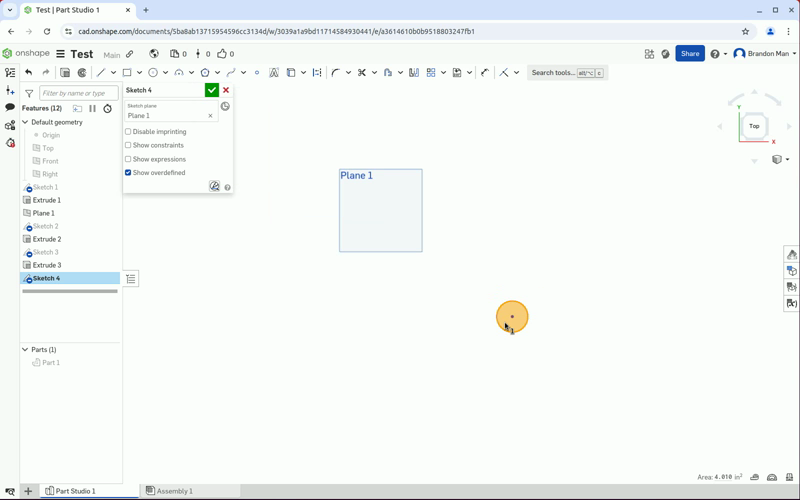
scroll(-6)
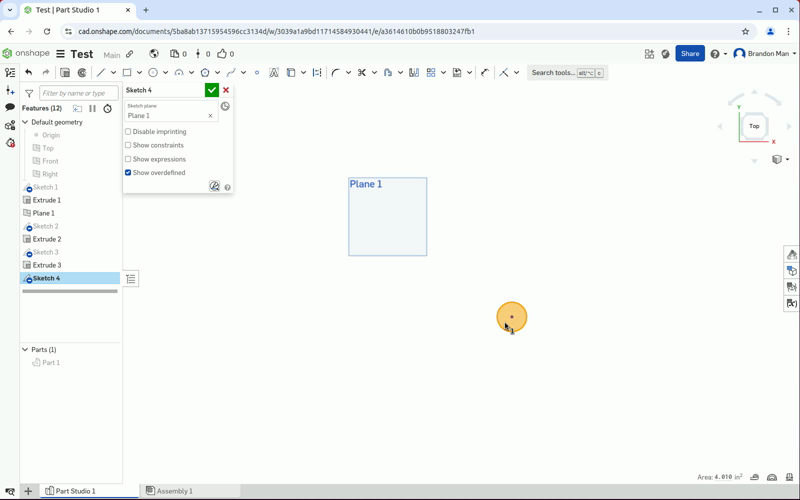
scroll(-6)
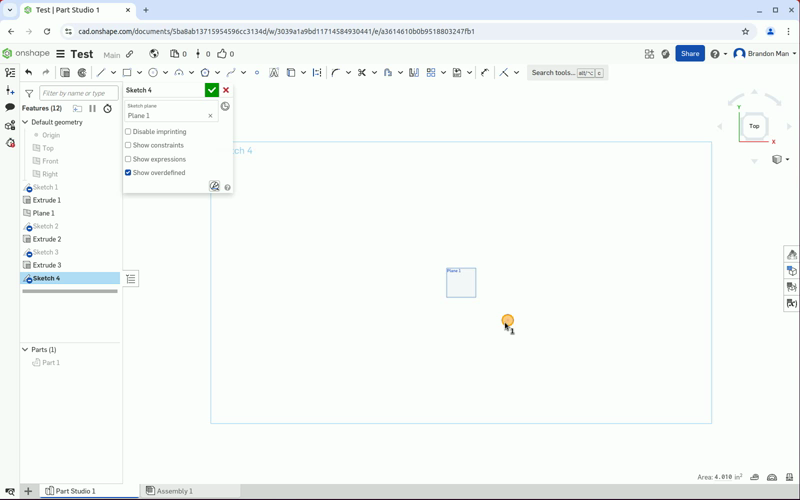
mouse_move(73, 352)
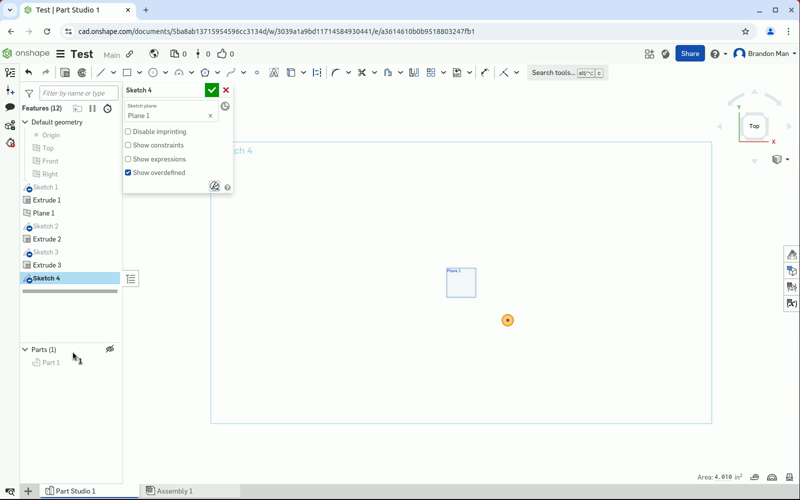
key(shift+y)
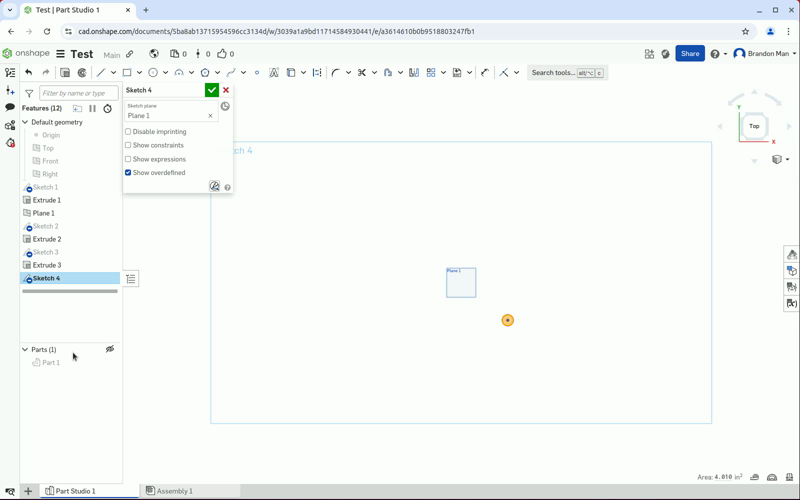
key(shift+e)
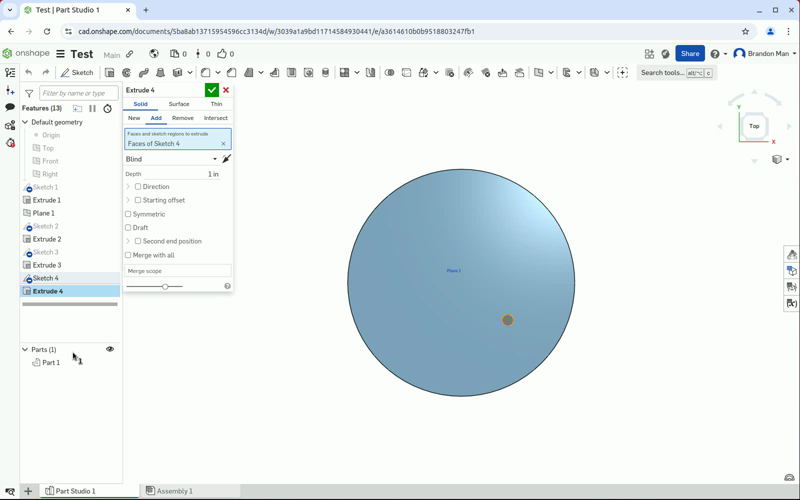
mouse_move(143, 106)
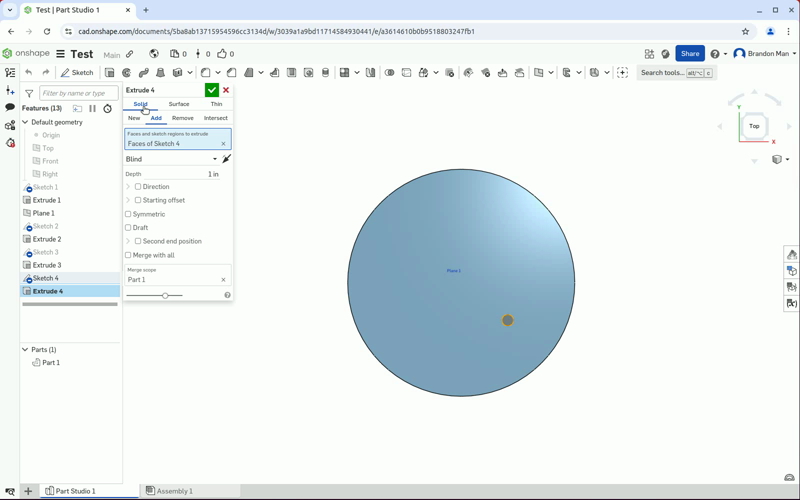
click(143, 106)
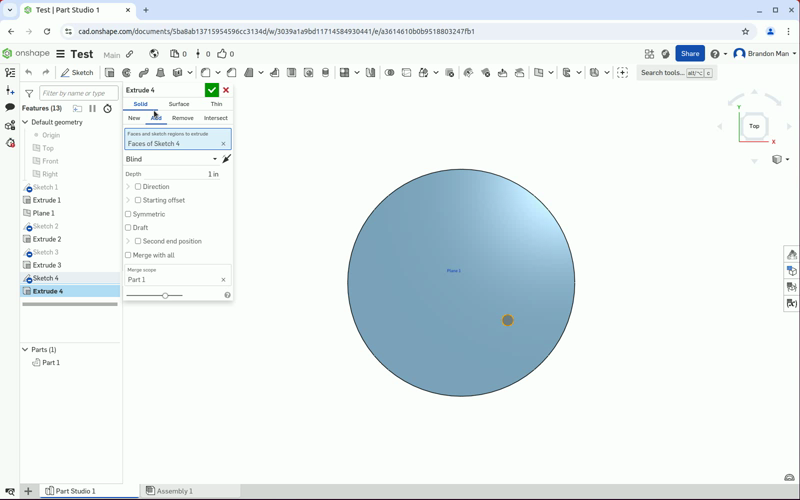
mouse_move(186, 120)
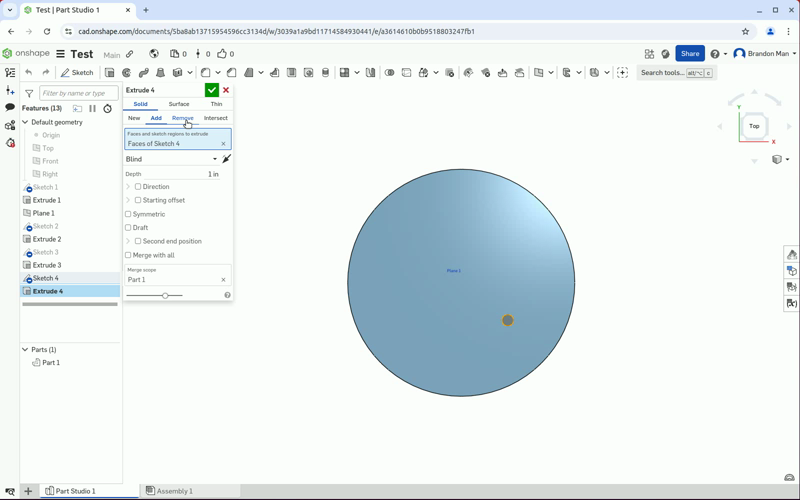
click(186, 120)
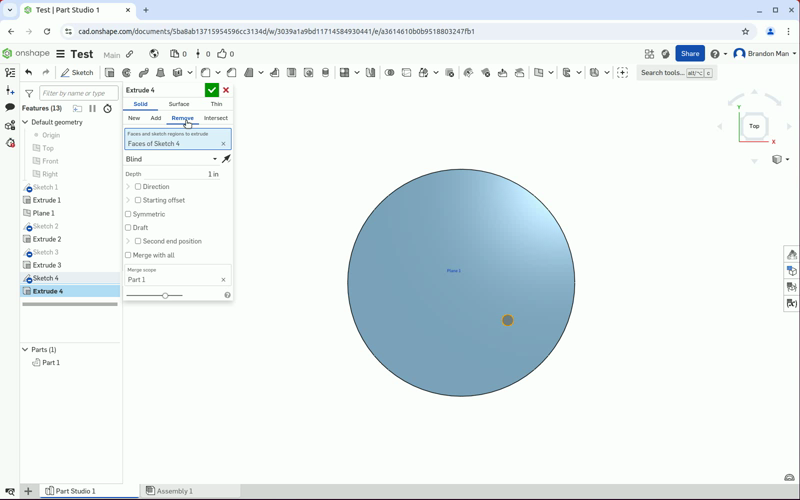
key(tab, 4)
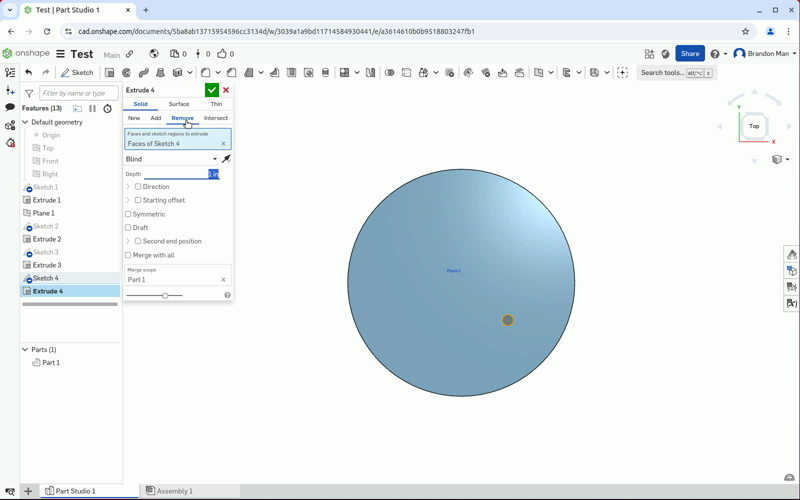
text(3.37)
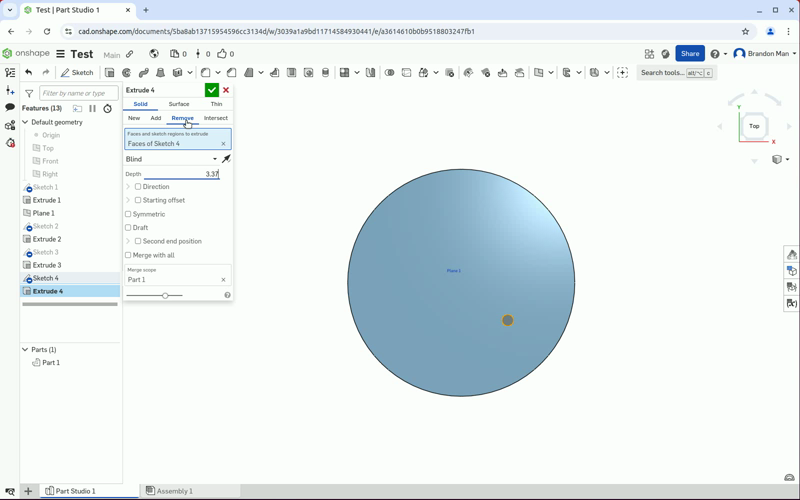
key(tab, 6)
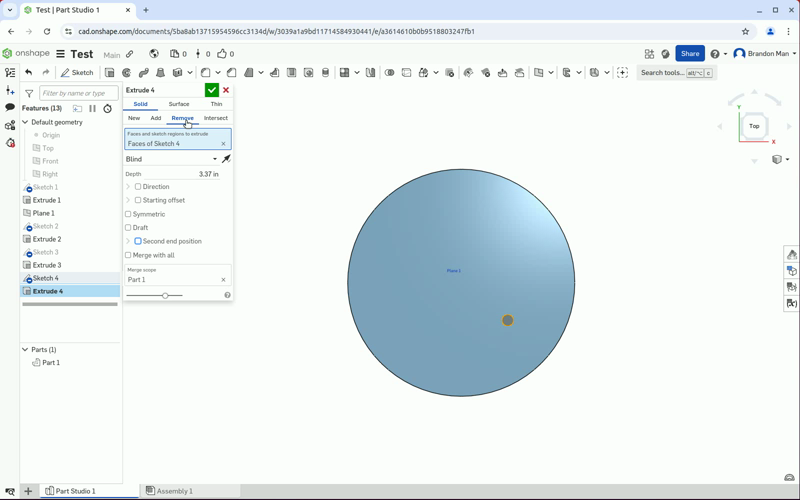
key(space)
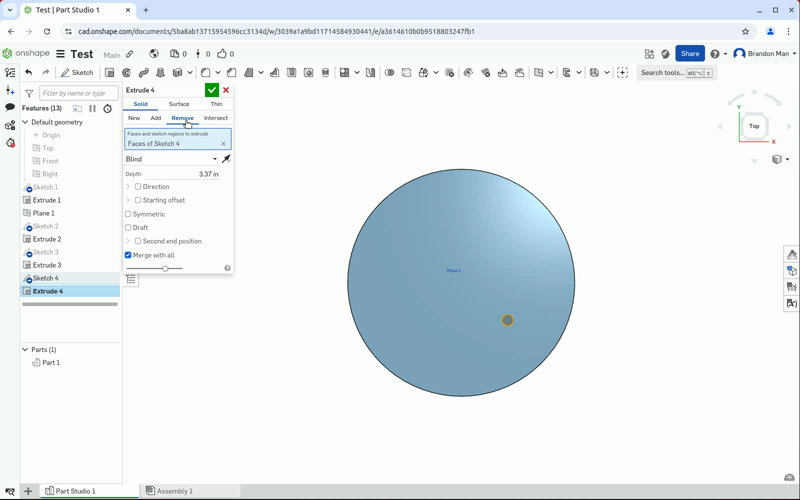
key(enter)
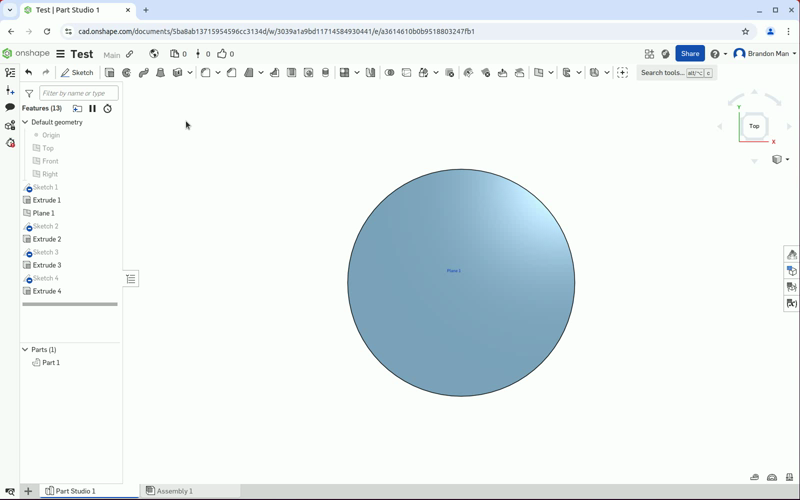
key(shift+h)
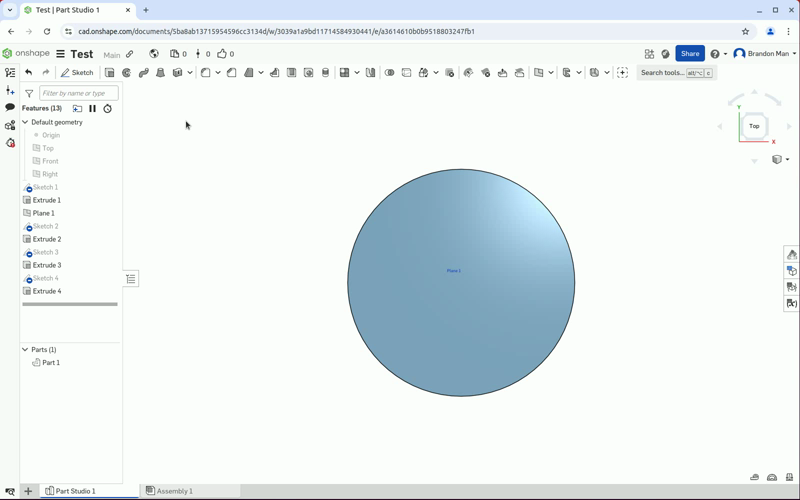
key(shift+h)
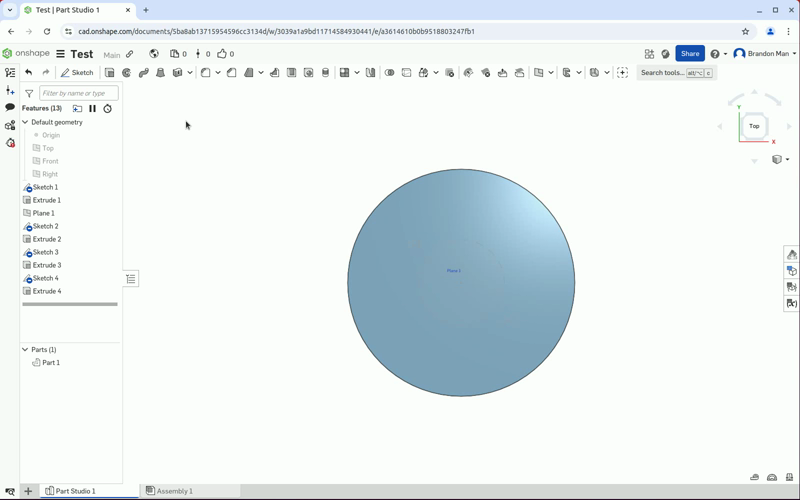
key(shift+7)
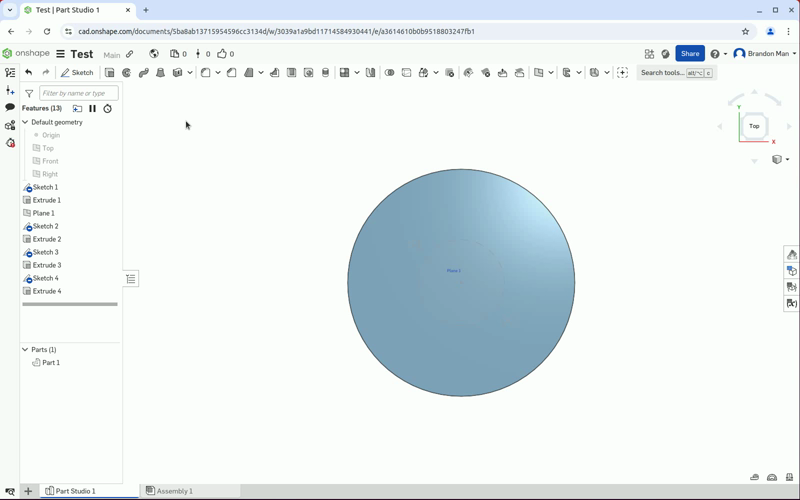
key(up, 3)
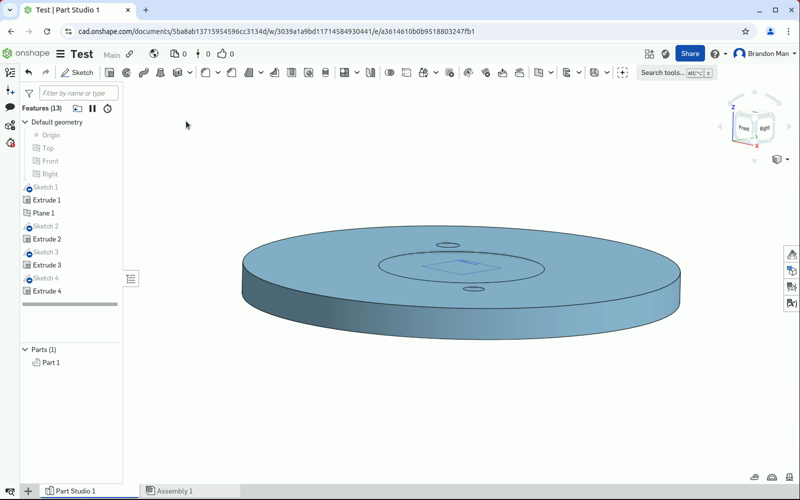
key(left, 3)
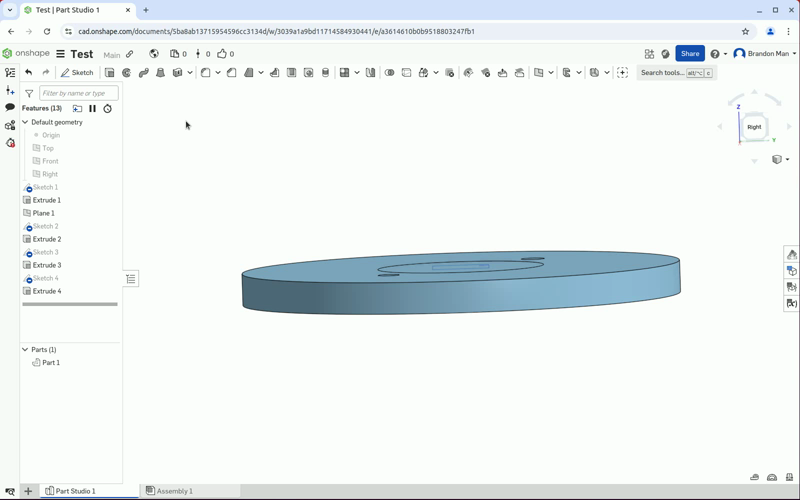
key(right, 3)
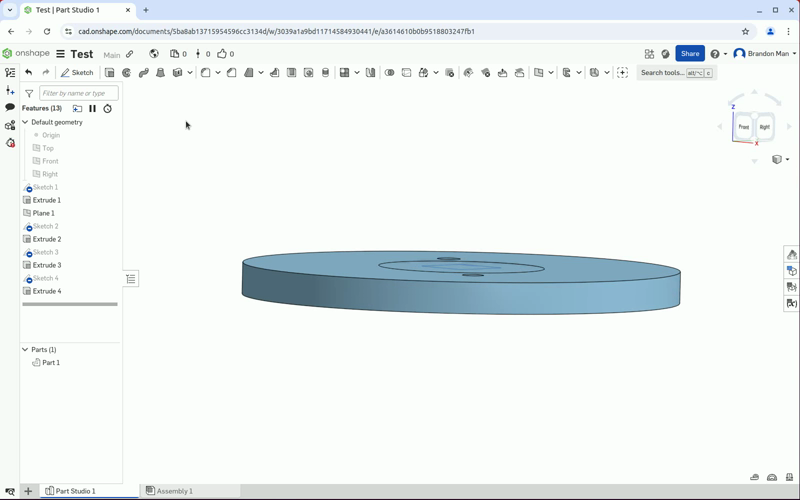
key(down, 3)
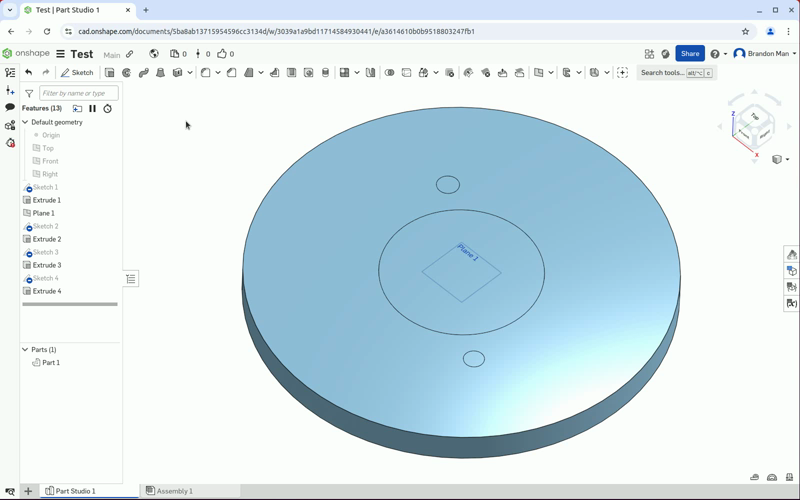
mouse_move(73, 189)
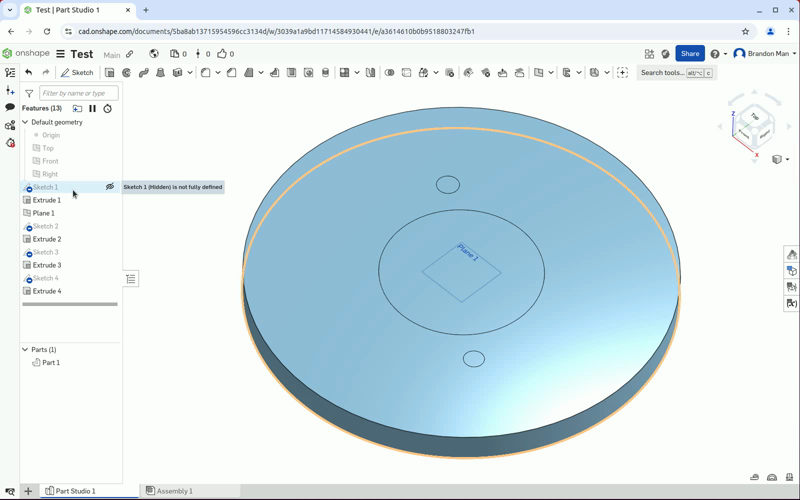
click(73, 189)